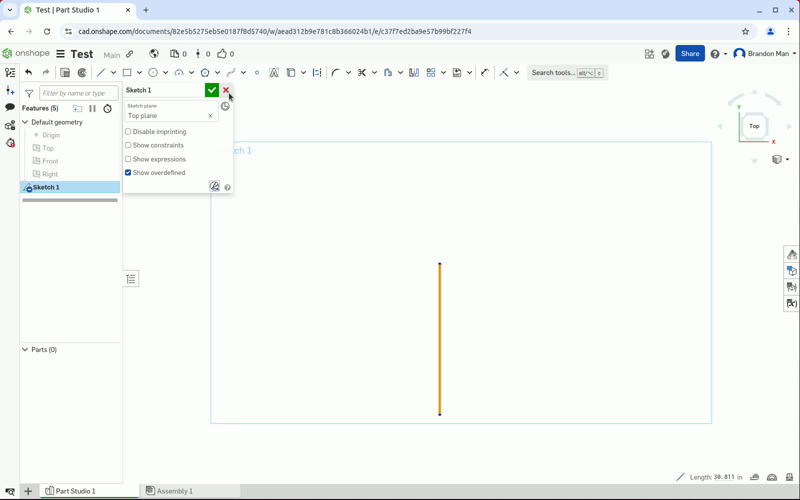
key(shift+h)
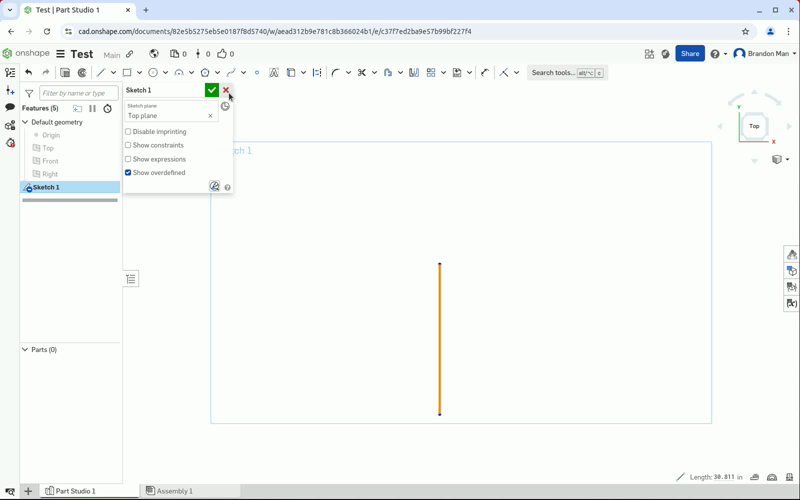
key(shift+s)
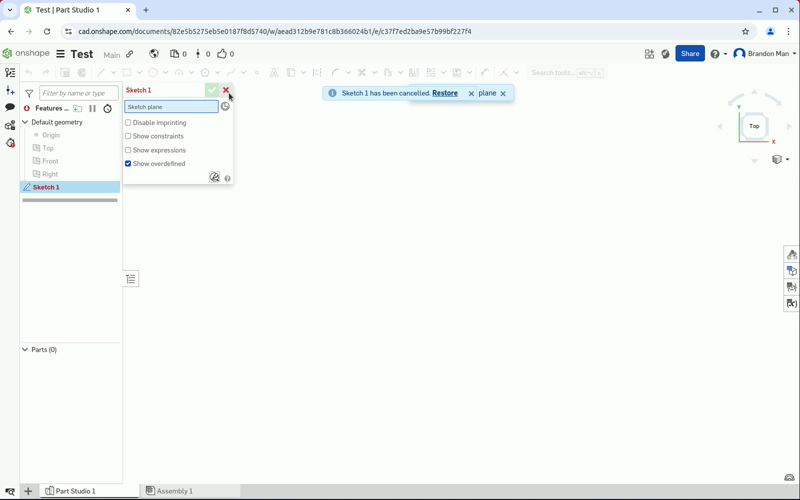
mouse_move(73, 150)
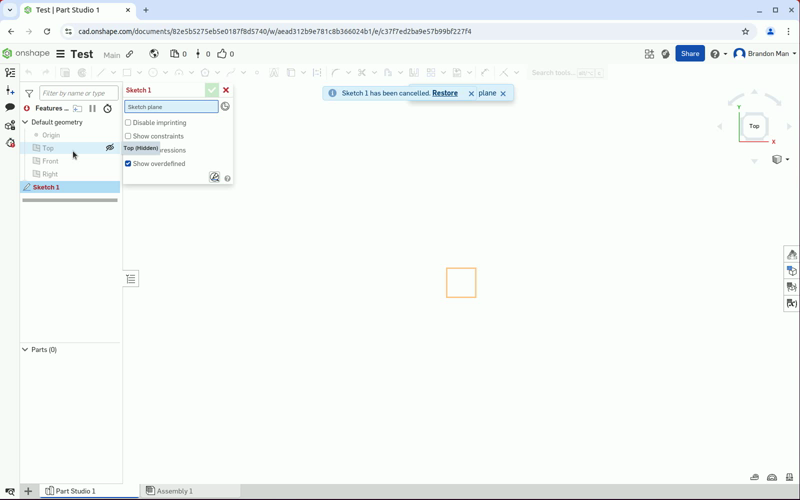
click(73, 150)
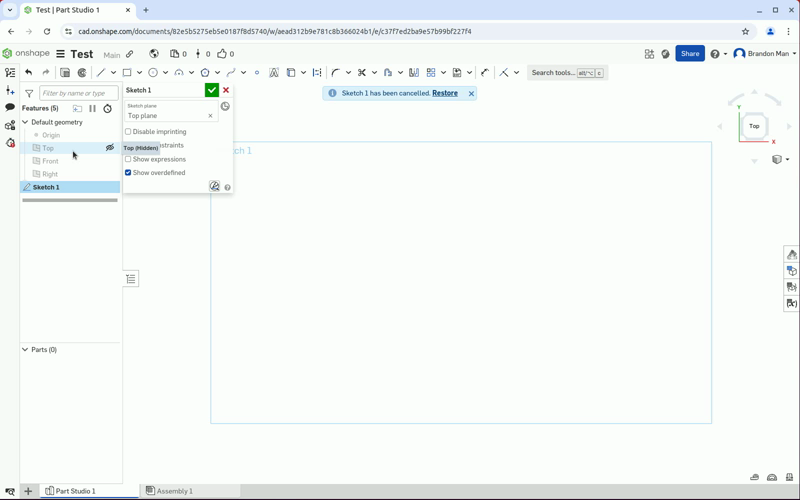
mouse_move(73, 352)
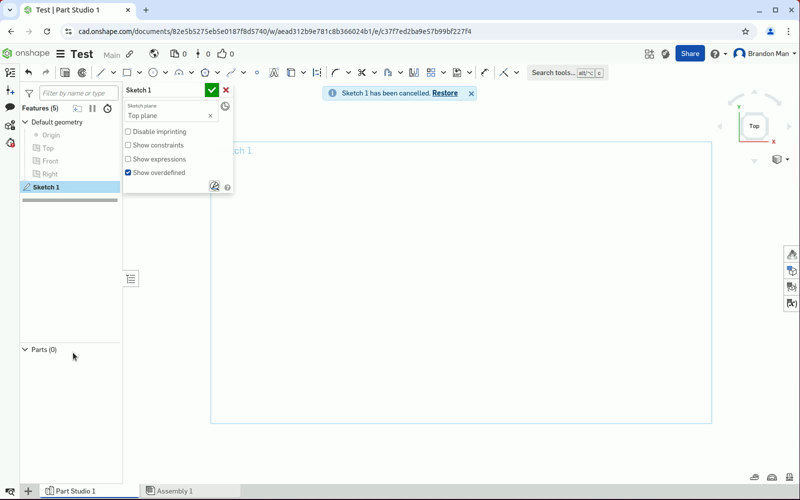
key(y)
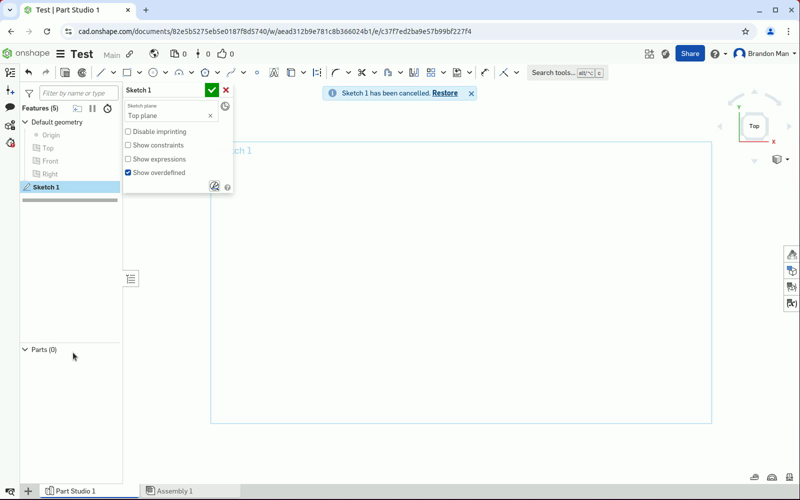
key(l)
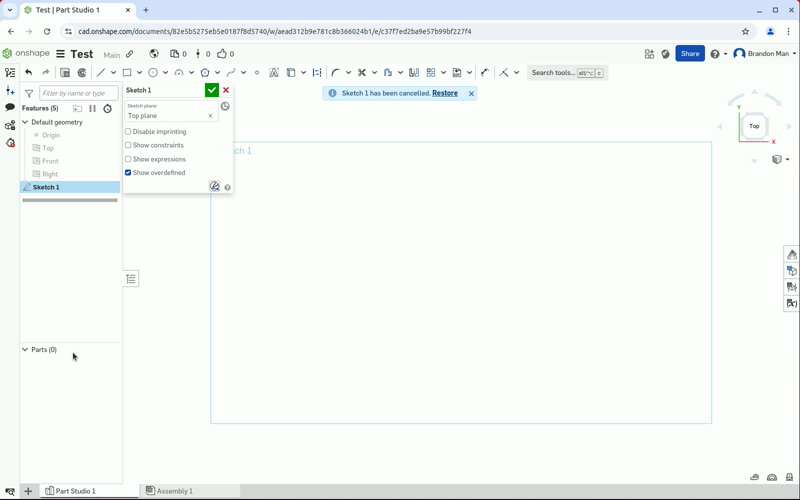
key_down(shift)
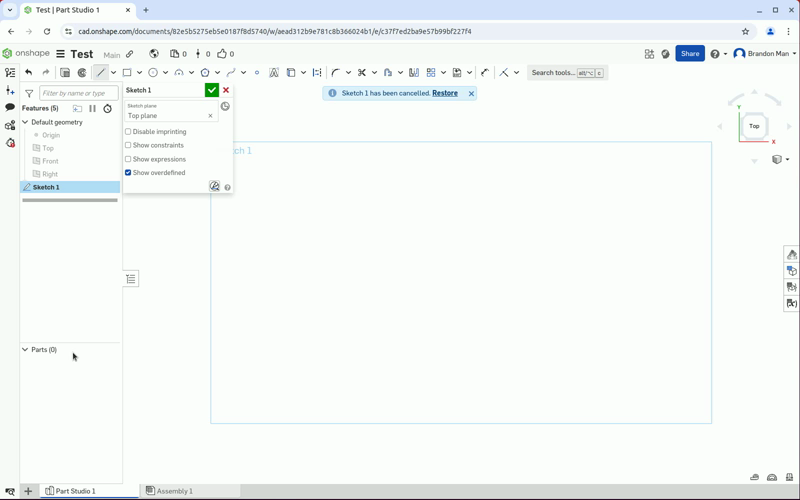
mouse_move(425, 297)
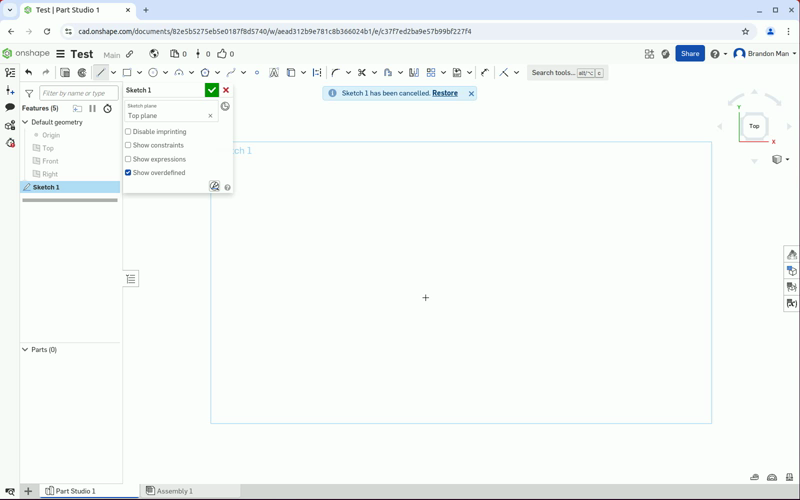
click(425, 297)
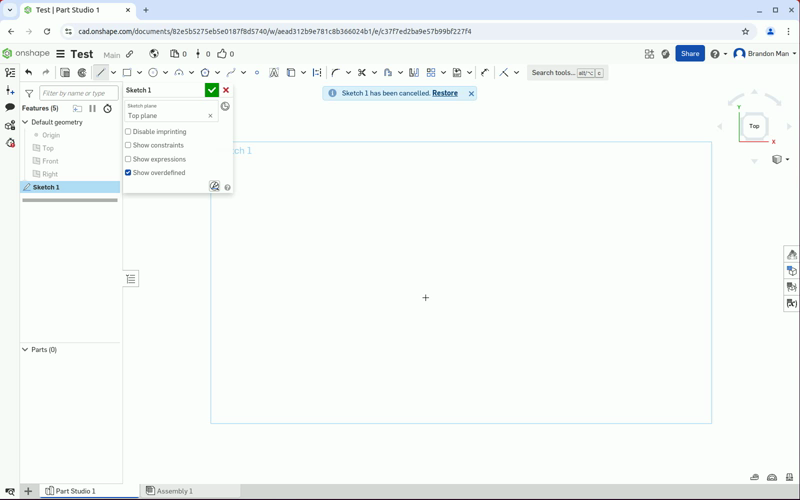
key_up(shift)
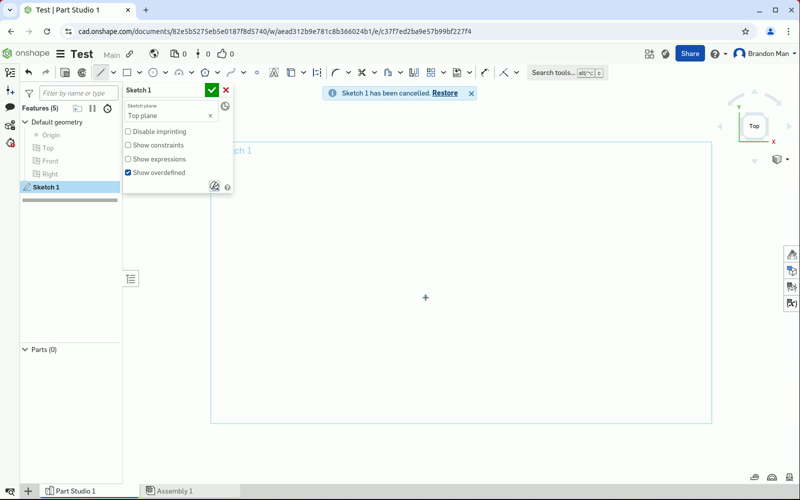
key_down(shift)
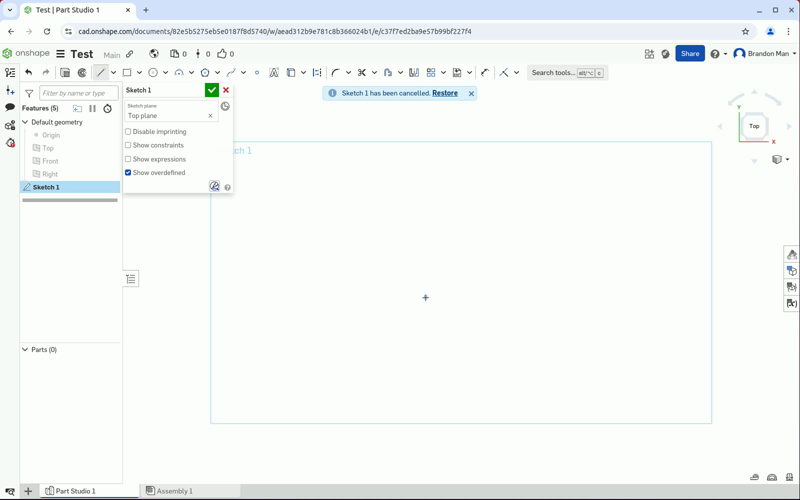
mouse_move(496, 297)
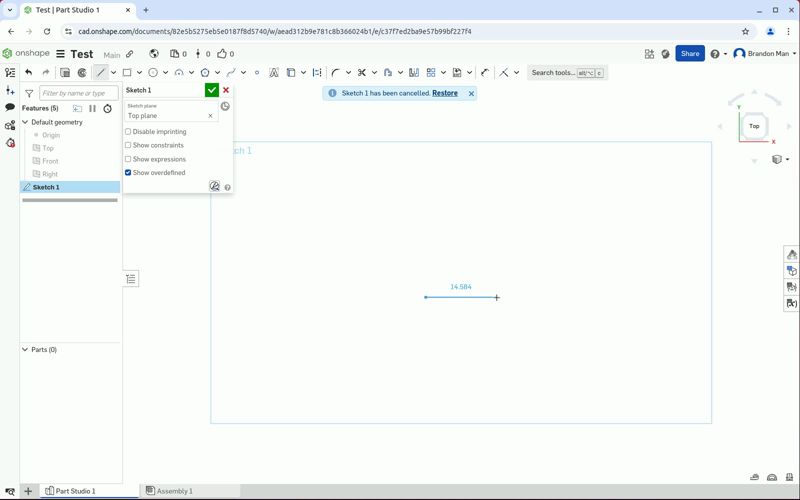
click(496, 297)
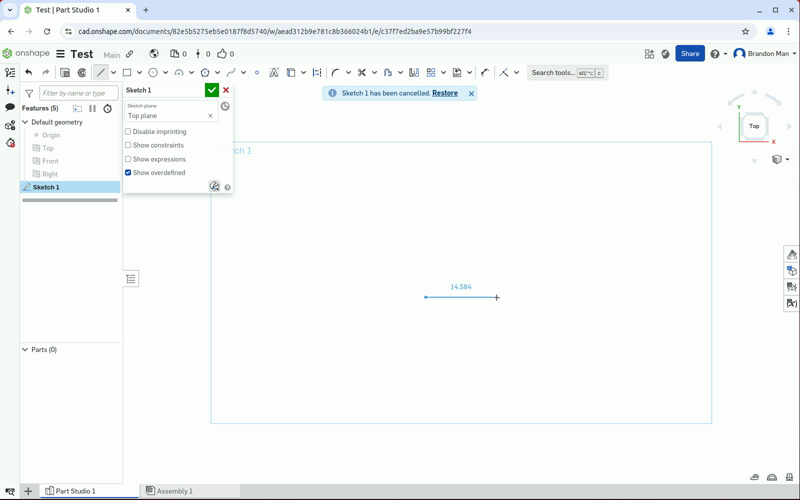
key_up(shift)
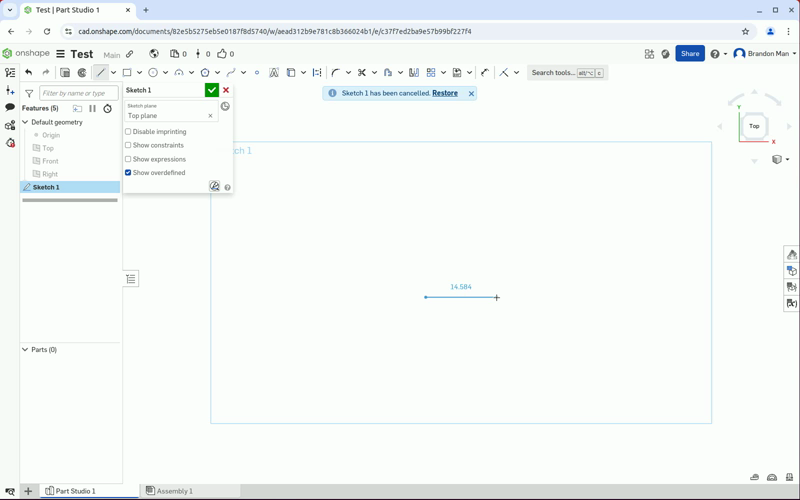
key_down(shift)
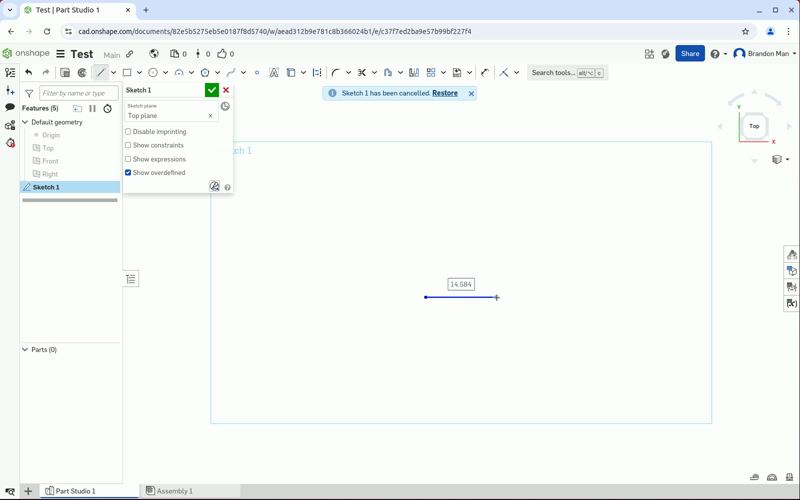
mouse_move(526, 297)
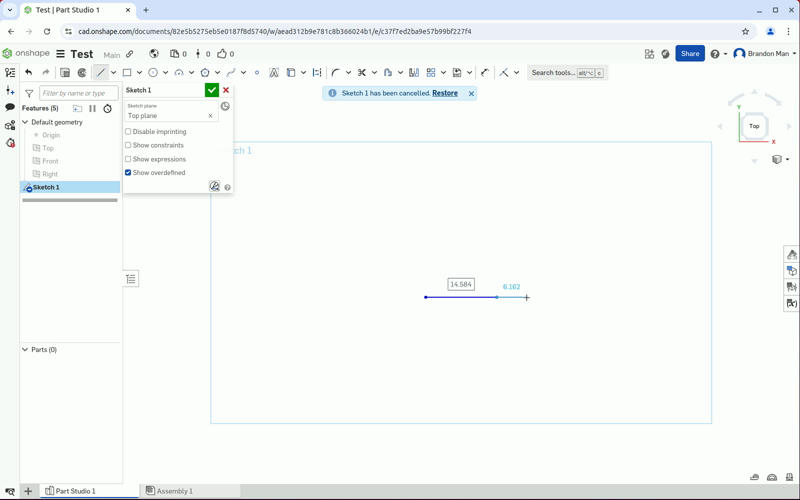
mouse_move(496, 267)
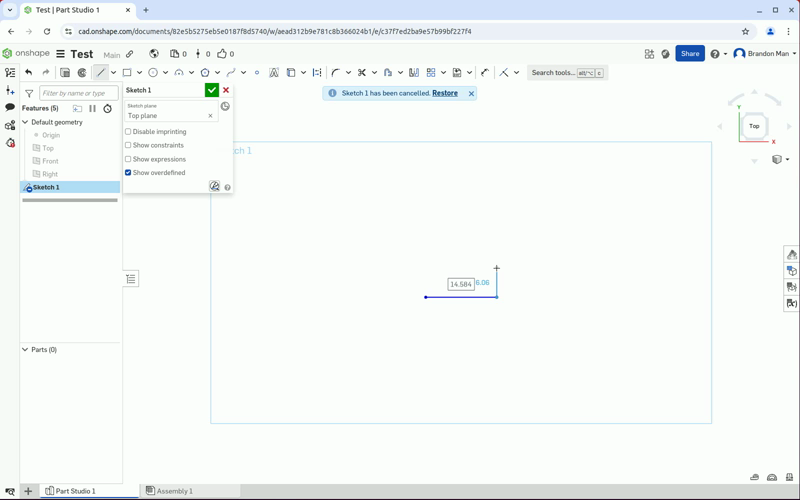
click(496, 267)
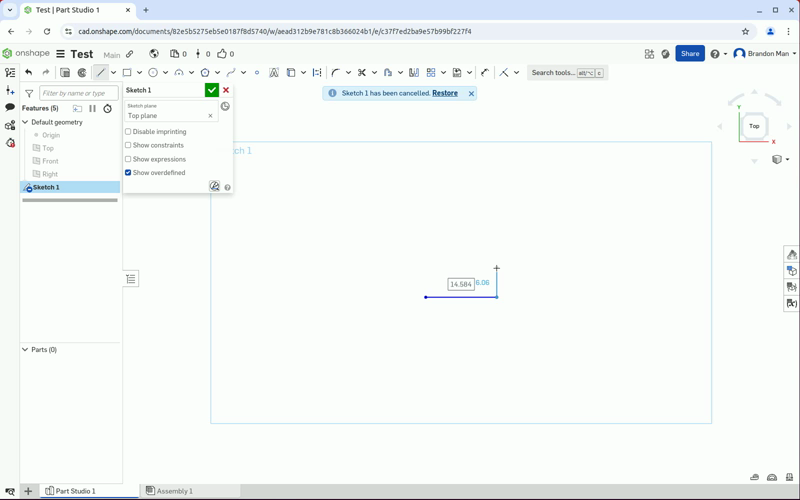
key_up(shift)
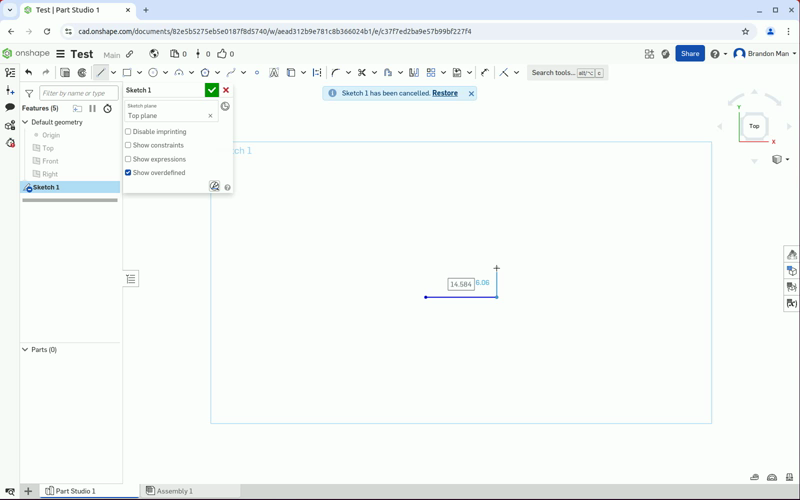
key_down(shift)
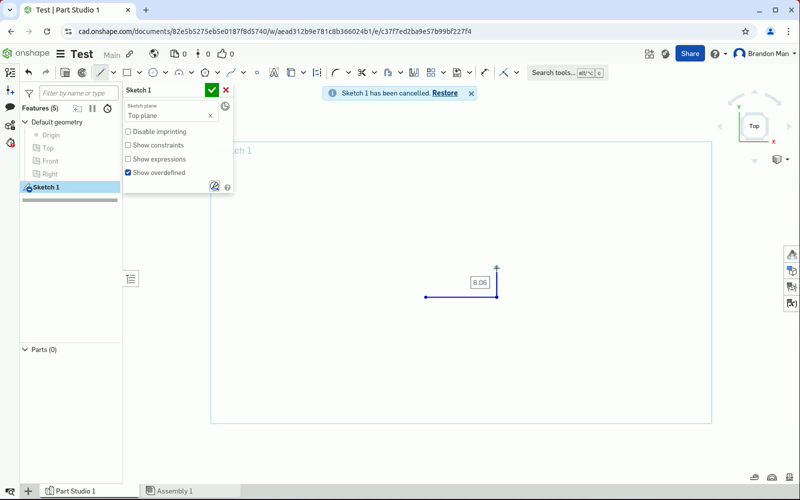
mouse_move(425, 267)
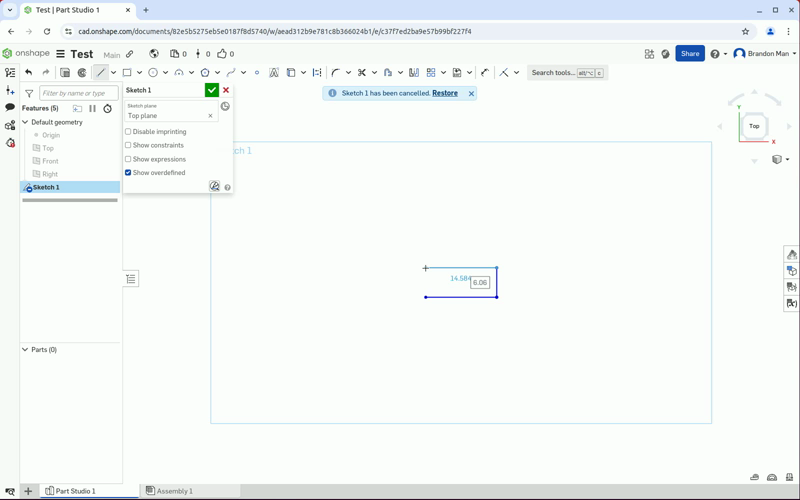
click(425, 267)
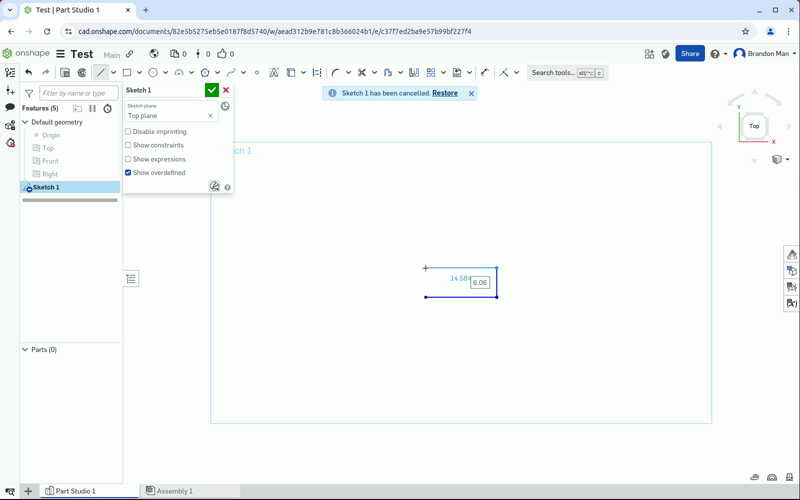
key_up(shift)
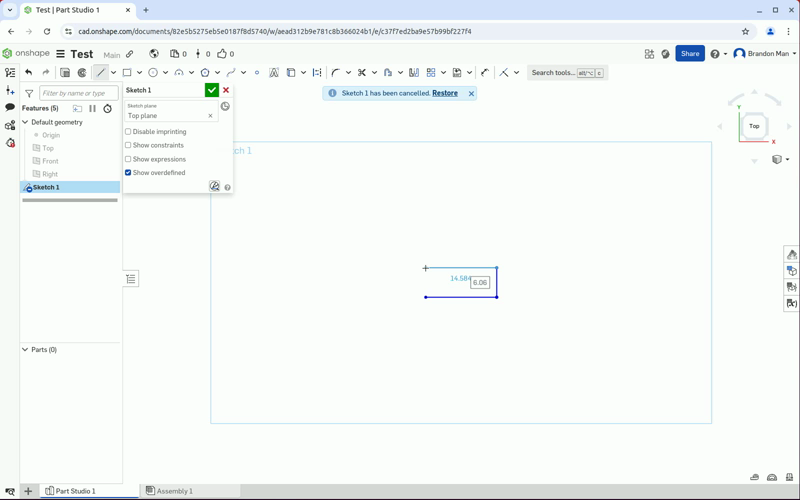
mouse_move(455, 267)
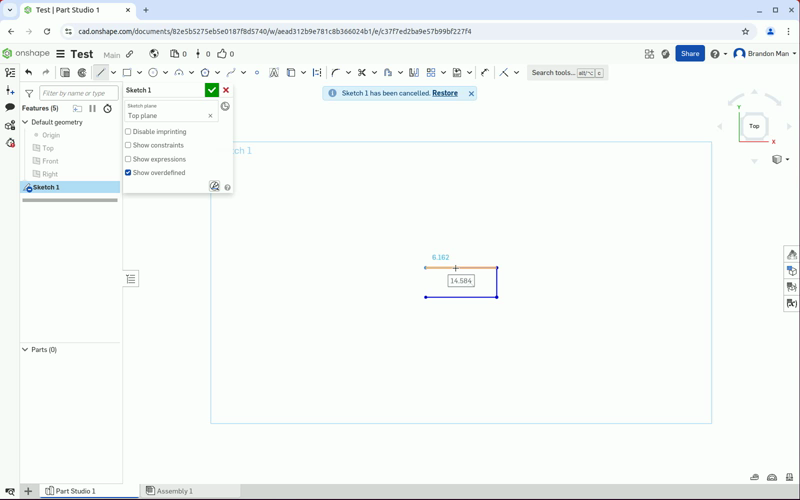
key_down(shift)
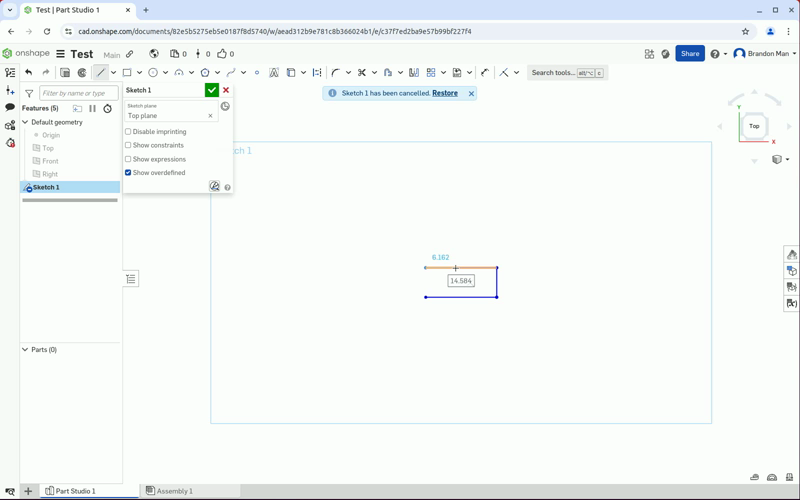
mouse_move(425, 297)
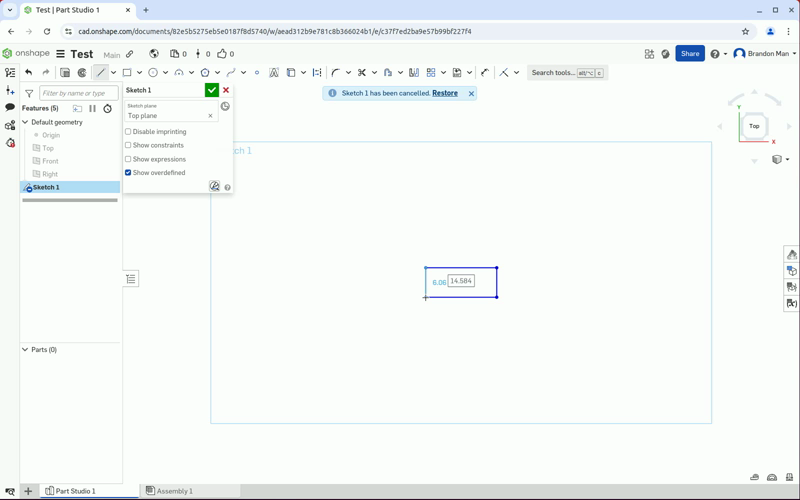
key_up(shift)
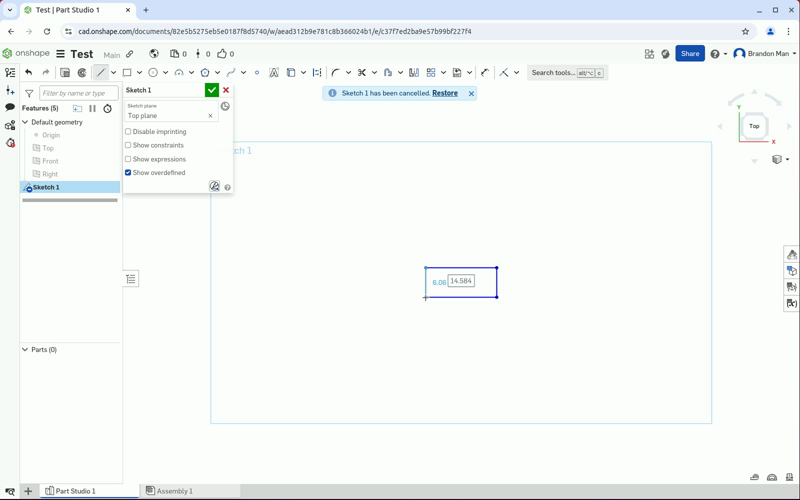
click(425, 297)
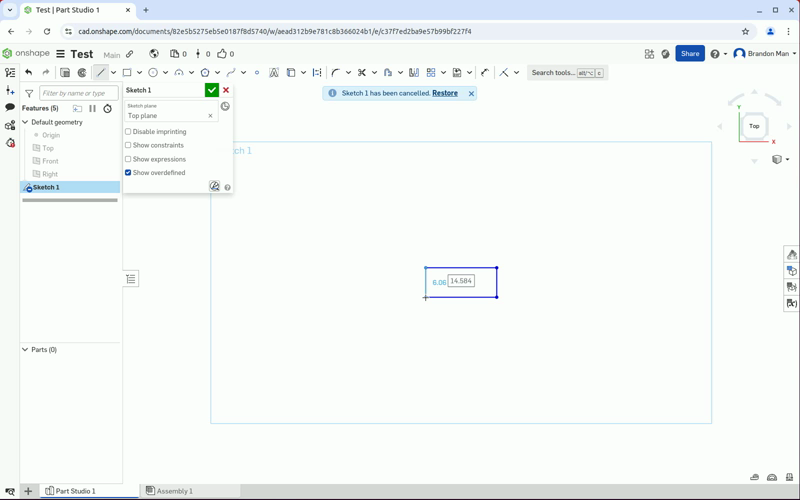
key(esc)
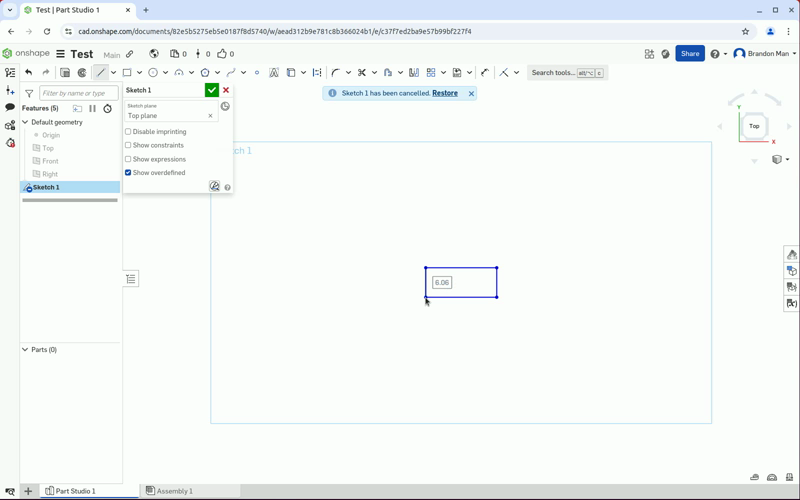
mouse_move(452, 287)
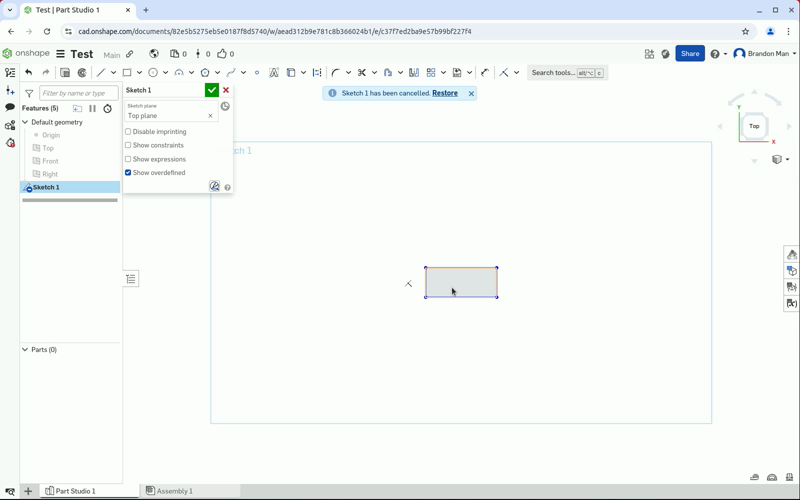
click(452, 287)
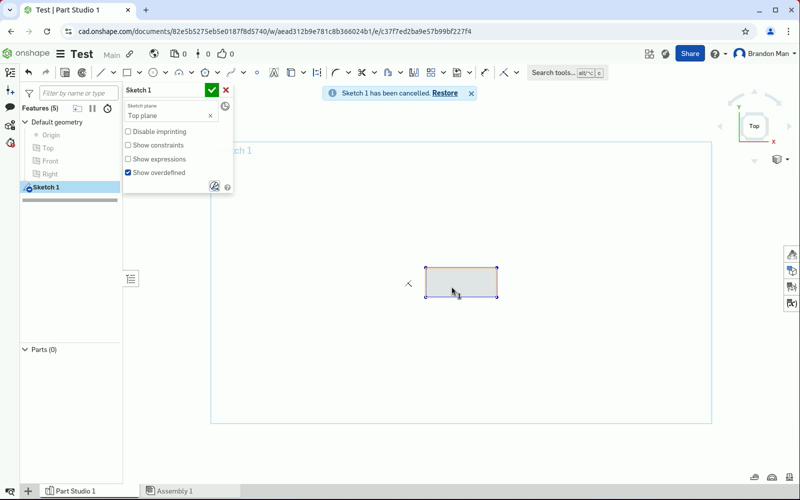
mouse_move(73, 352)
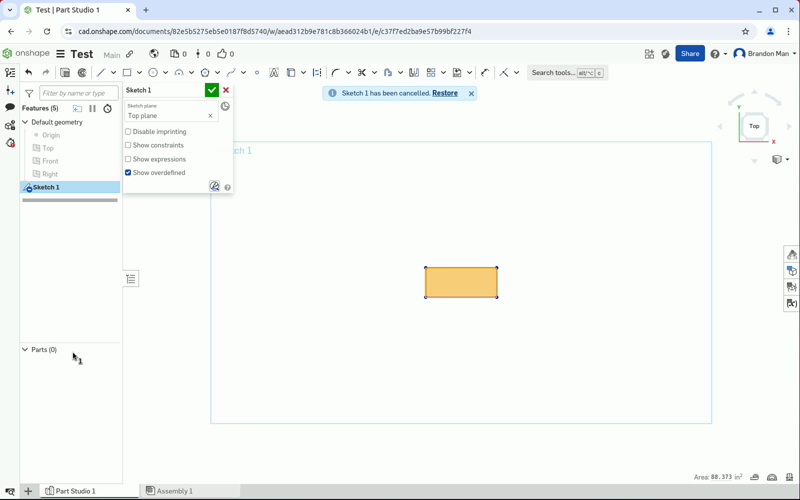
key(shift+y)
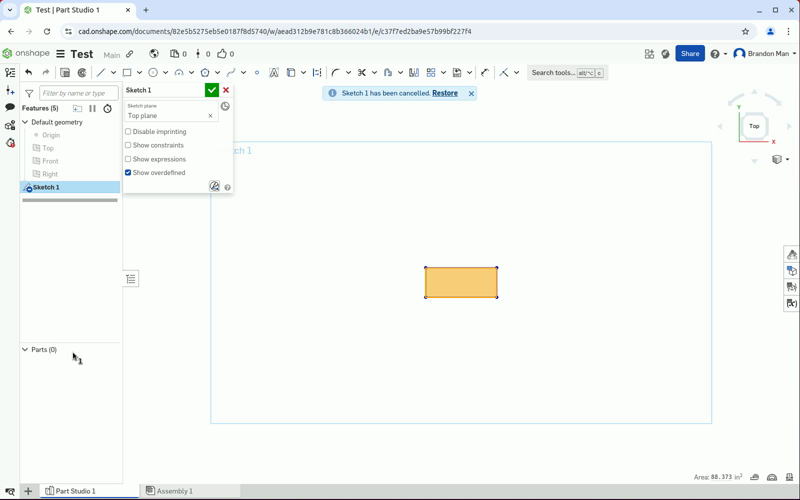
key(shift+e)
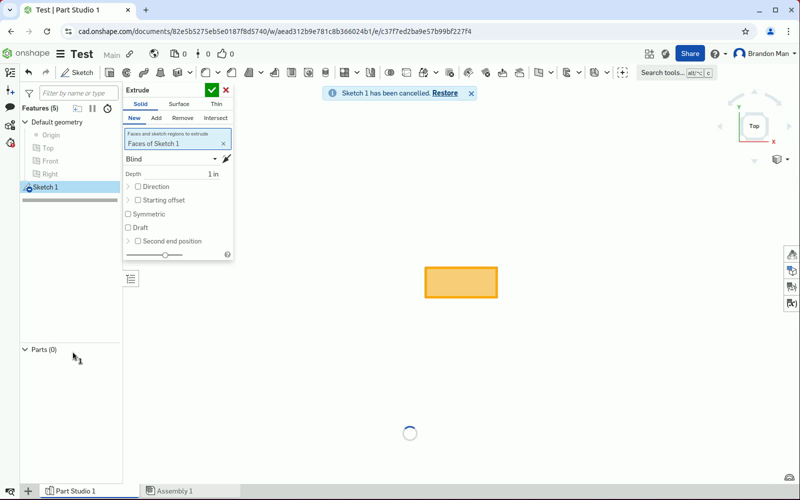
mouse_move(143, 106)
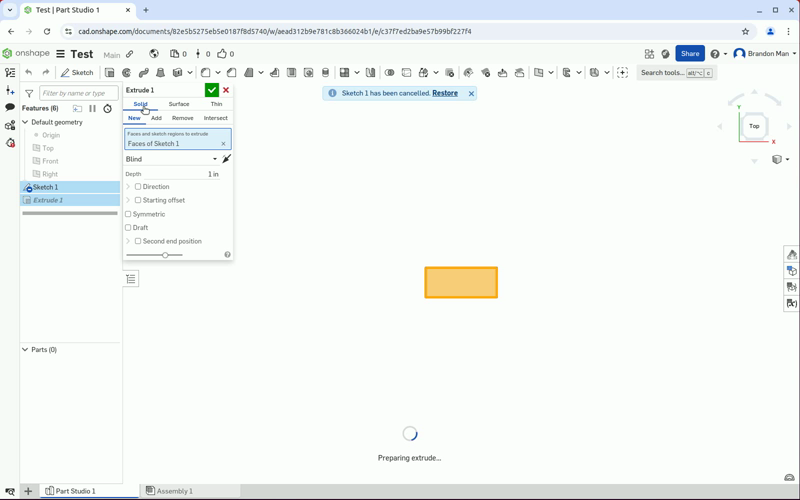
click(143, 106)
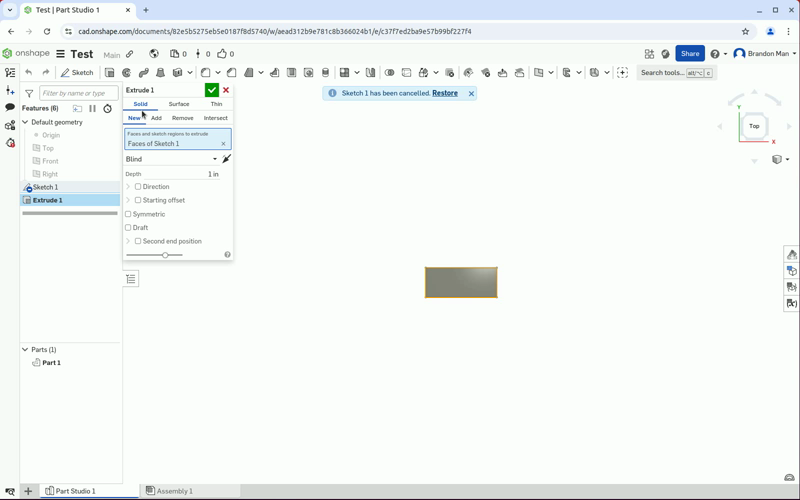
mouse_move(137, 120)
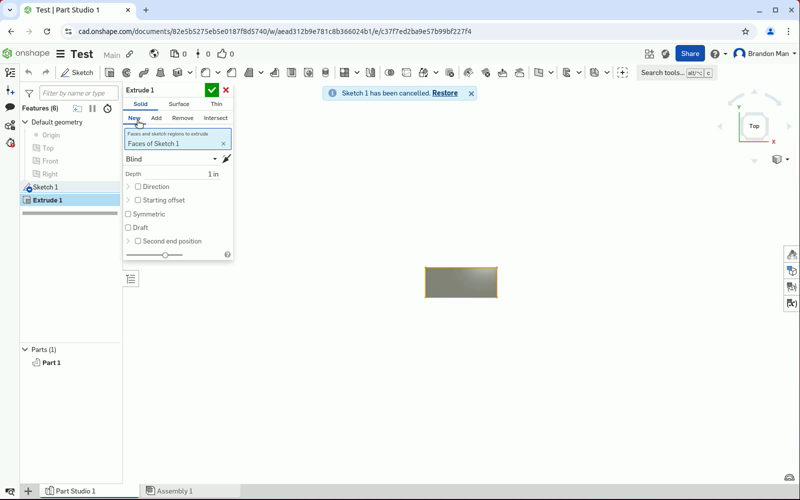
click(137, 120)
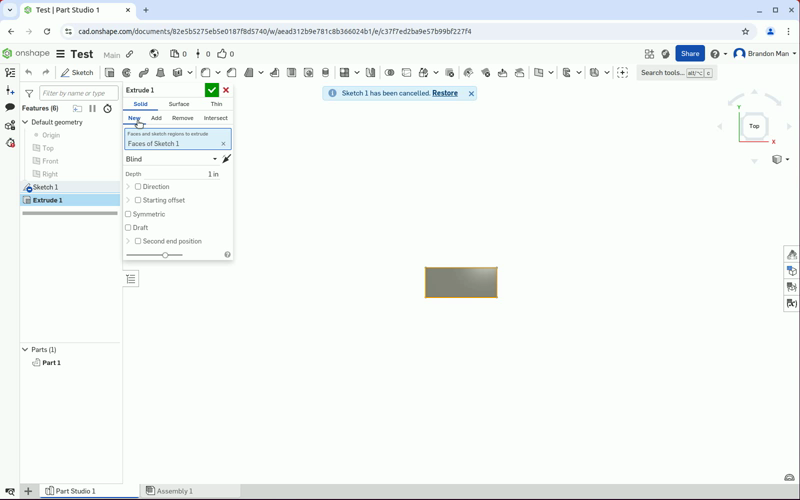
key(tab, 4)
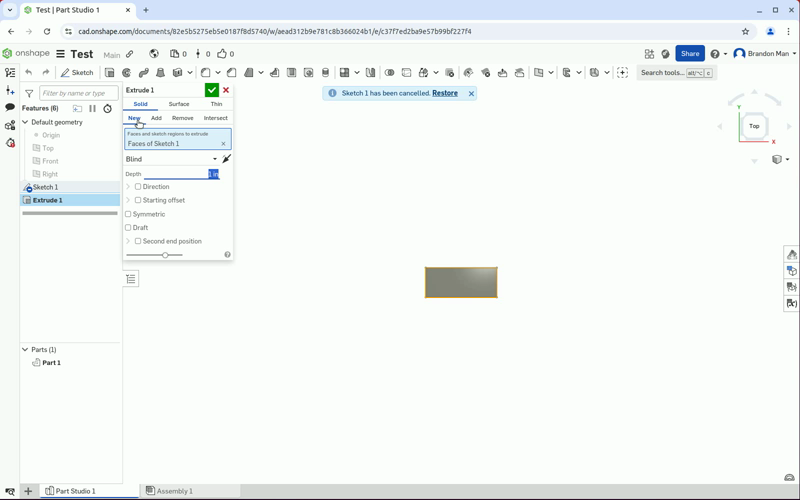
text(23.108)
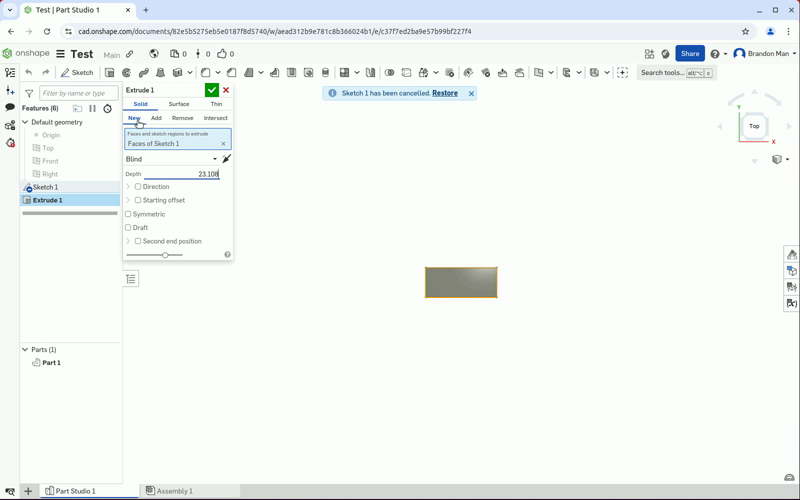
key(enter)
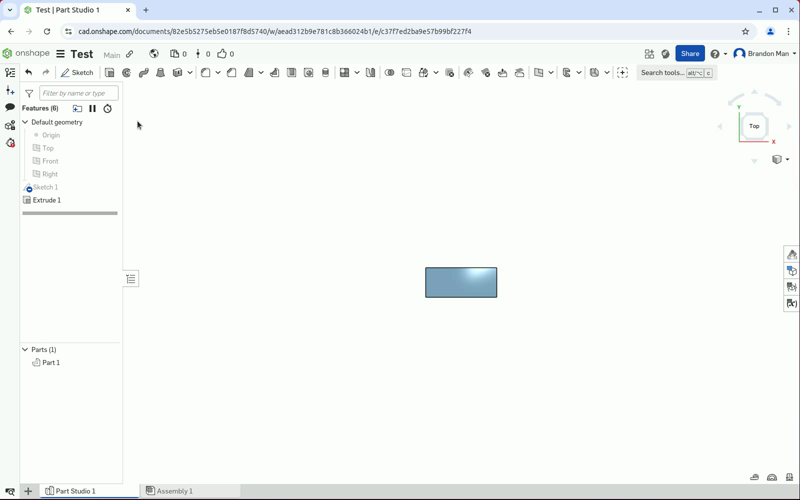
key(shift+h)
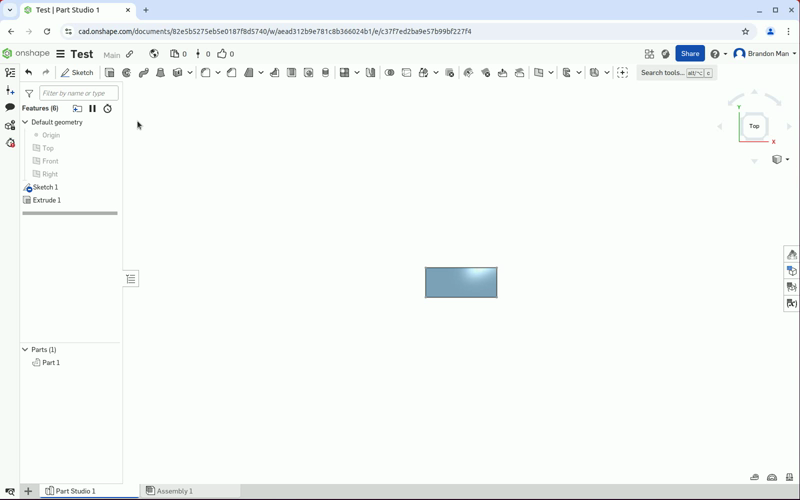
key(shift+h)
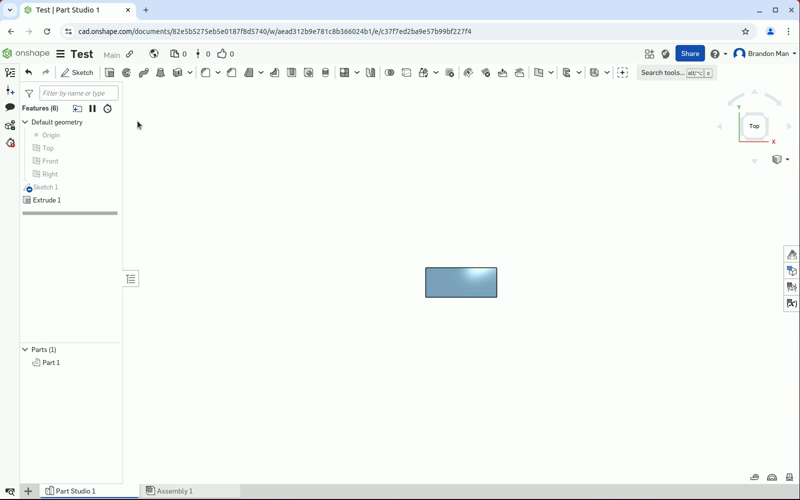
mouse_move(73, 189)
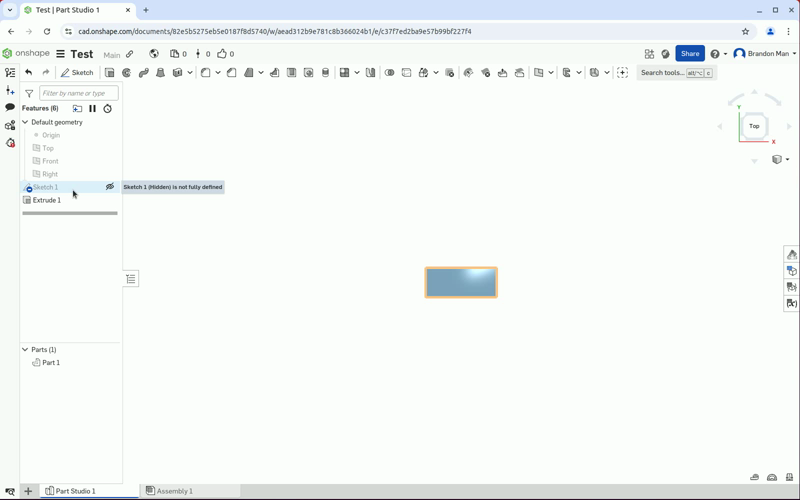
click(73, 189)
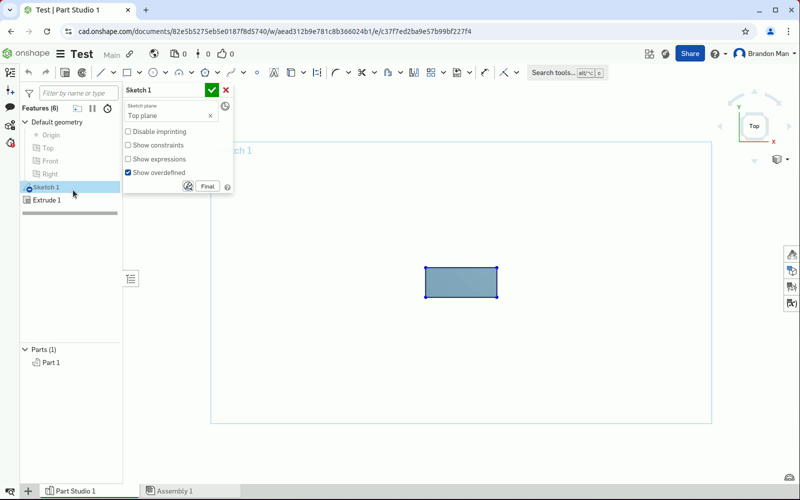
mouse_move(229, 92)
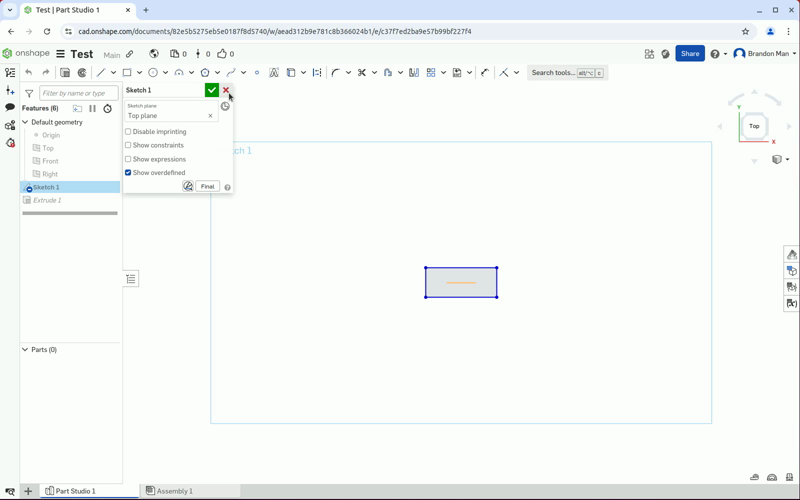
click(229, 92)
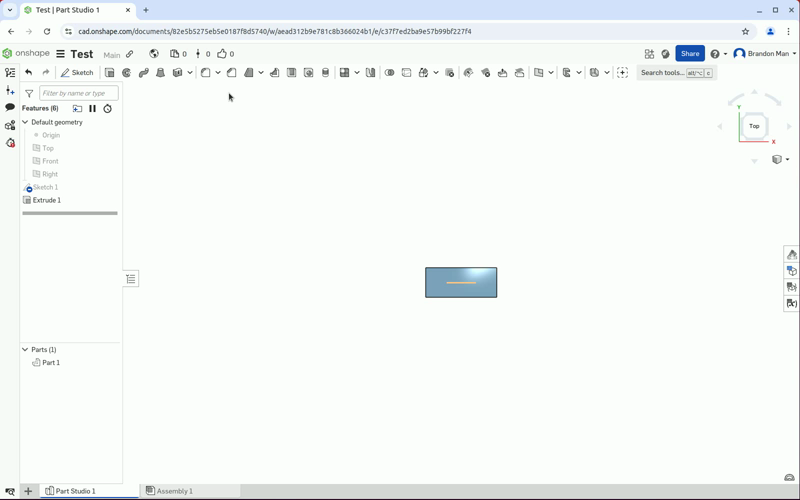
mouse_move(541, 75)
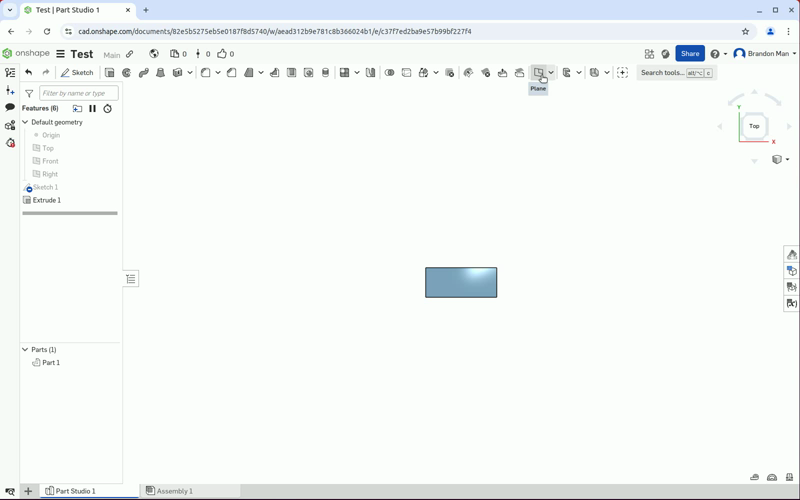
click(541, 75)
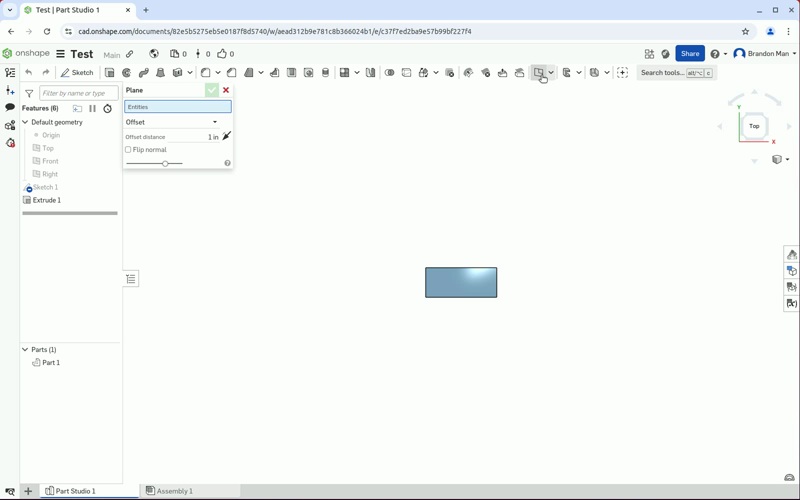
mouse_move(73, 150)
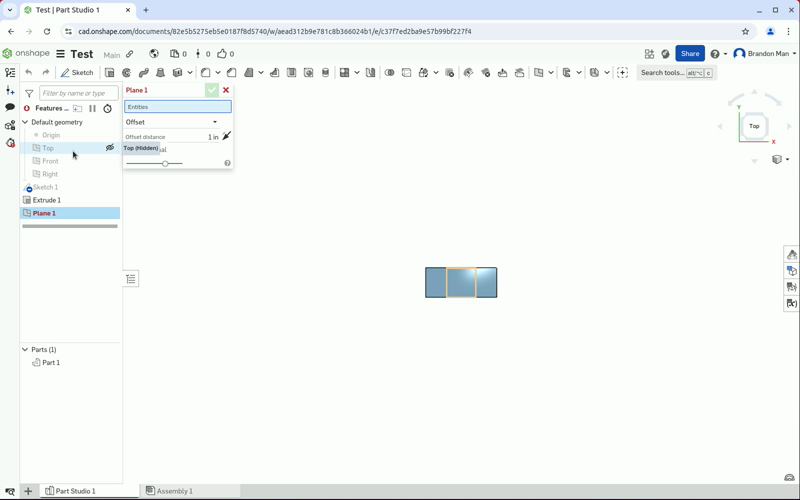
click(73, 150)
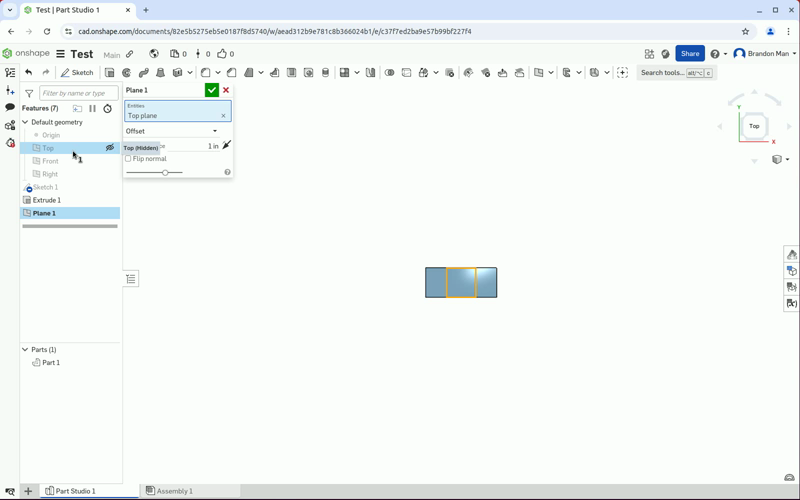
key(tab, 2)
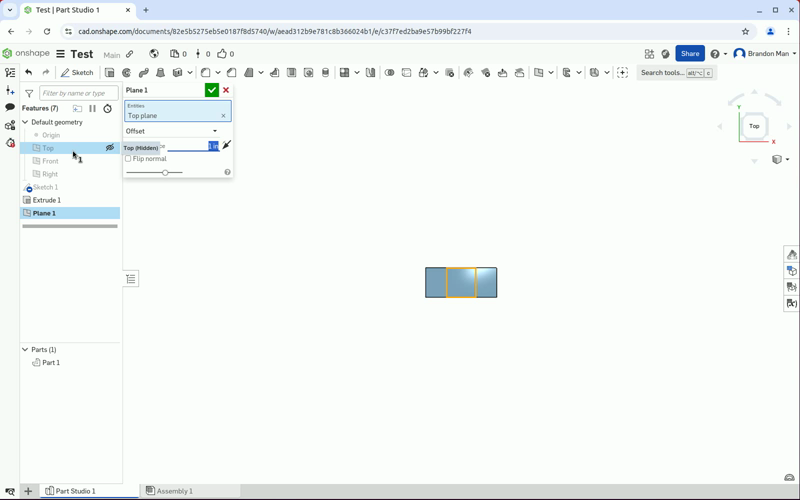
text(23.108)
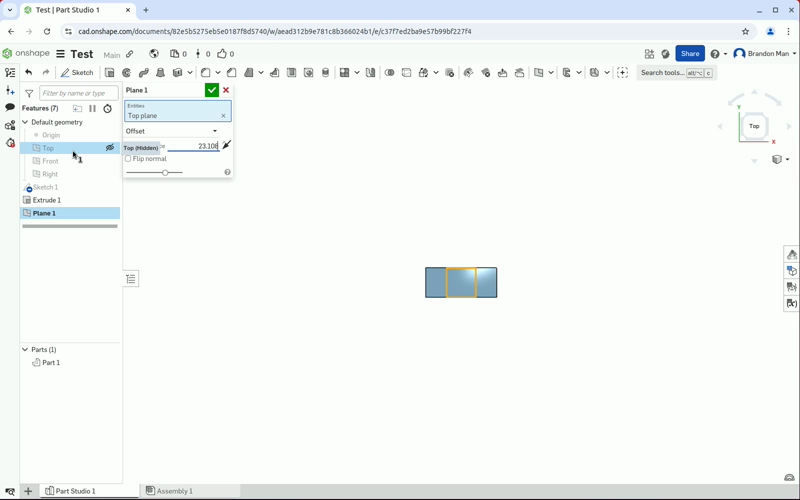
key(enter, 2)
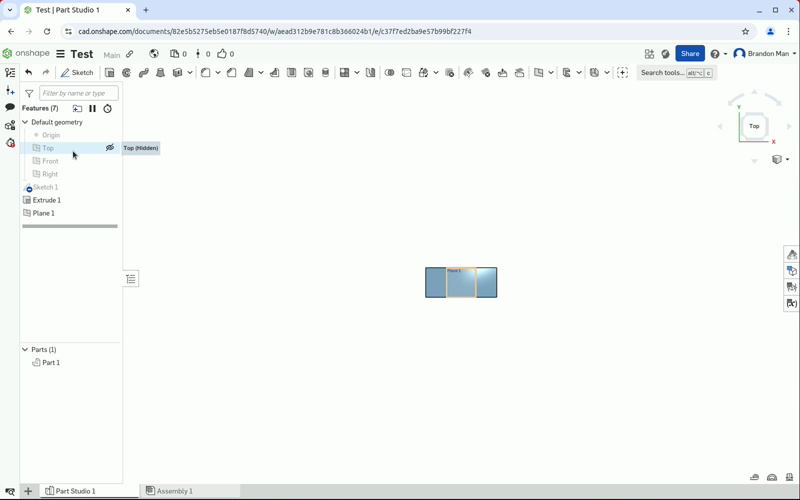
key(shift+s)
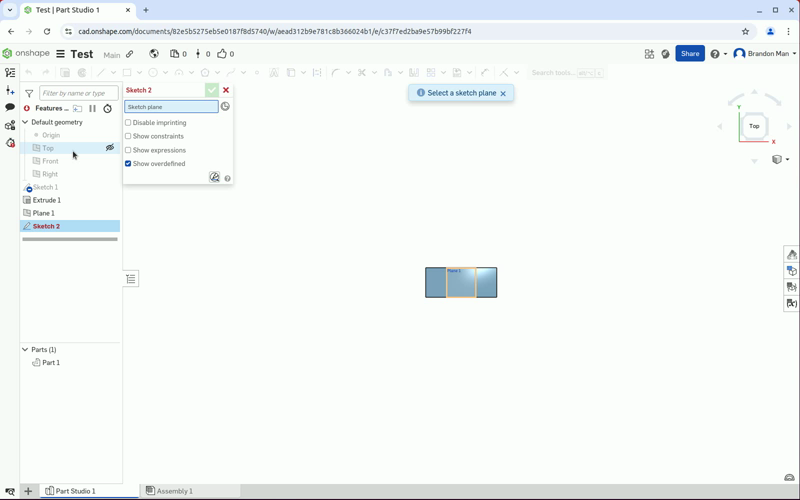
mouse_move(73, 215)
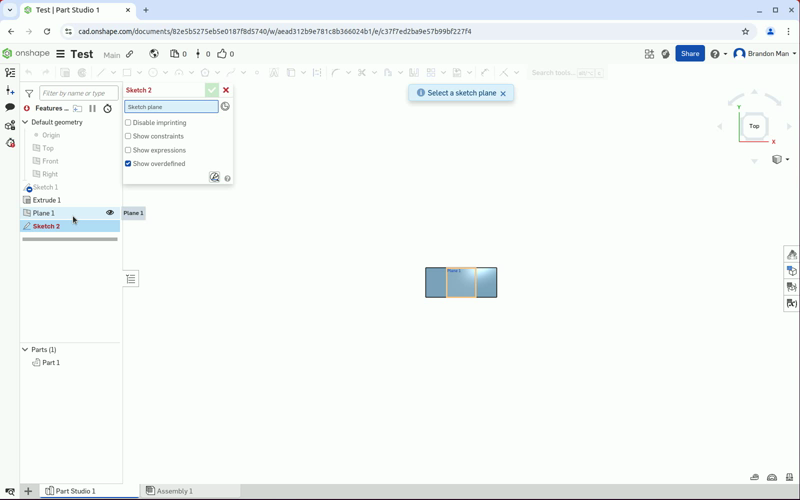
click(73, 215)
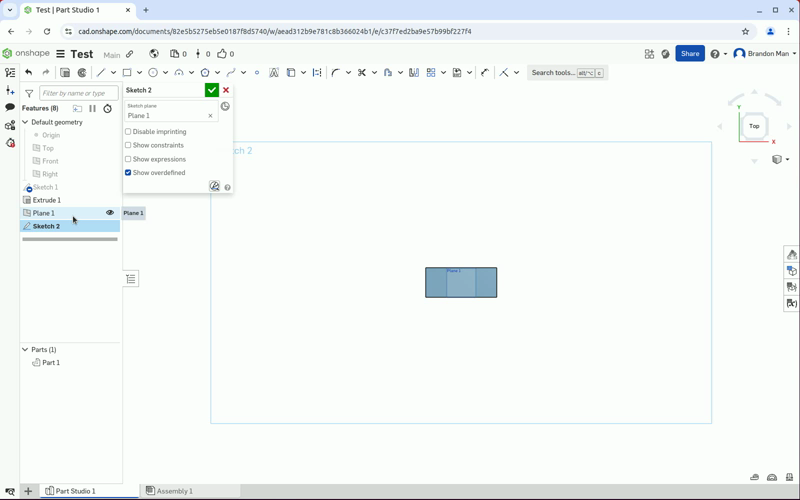
mouse_move(73, 352)
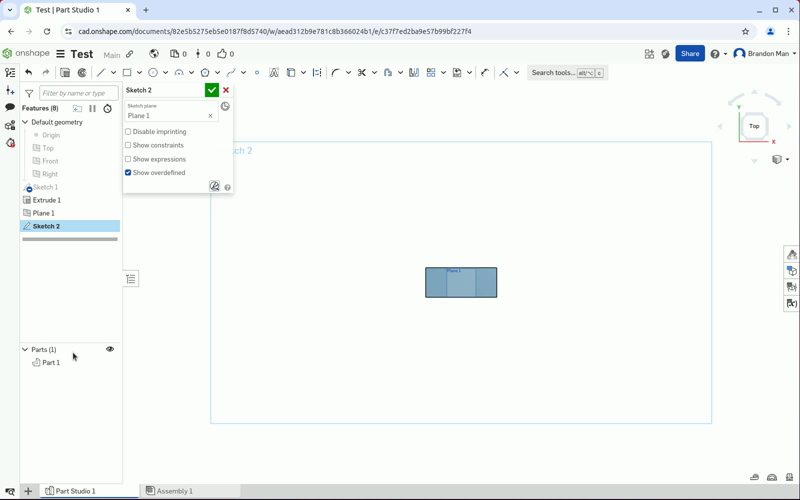
key(y)
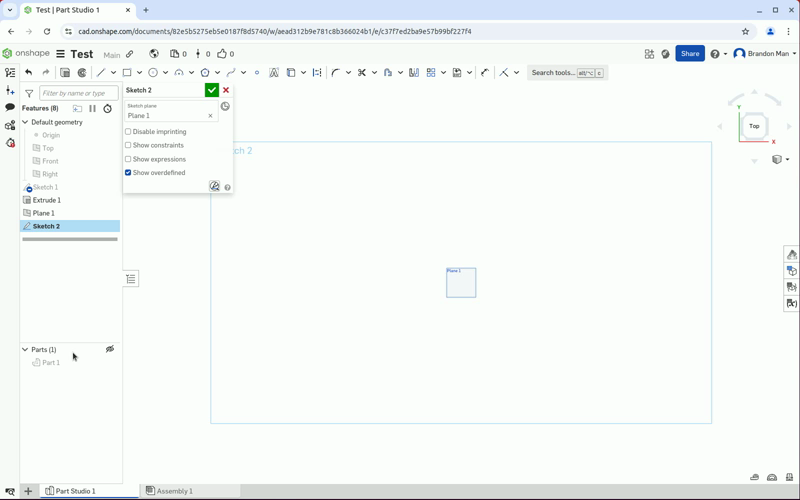
key(l)
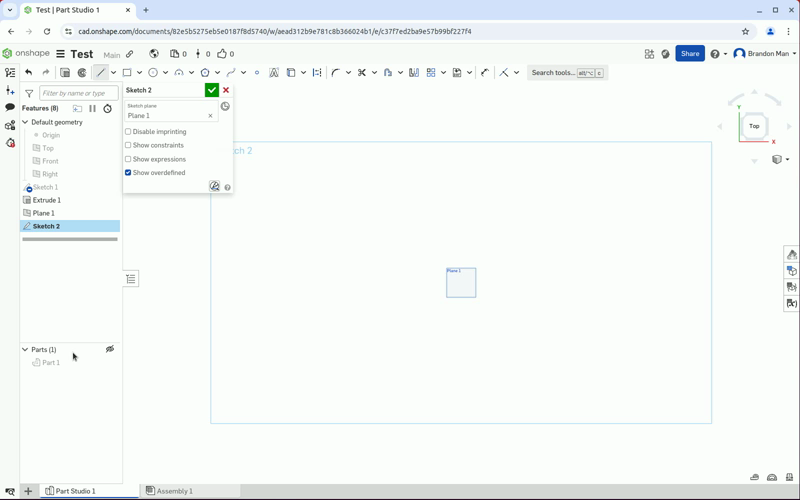
key_down(shift)
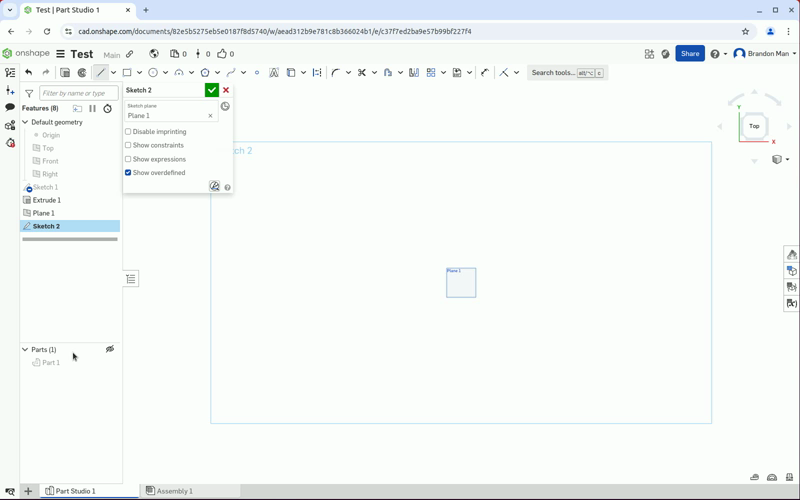
mouse_move(431, 291)
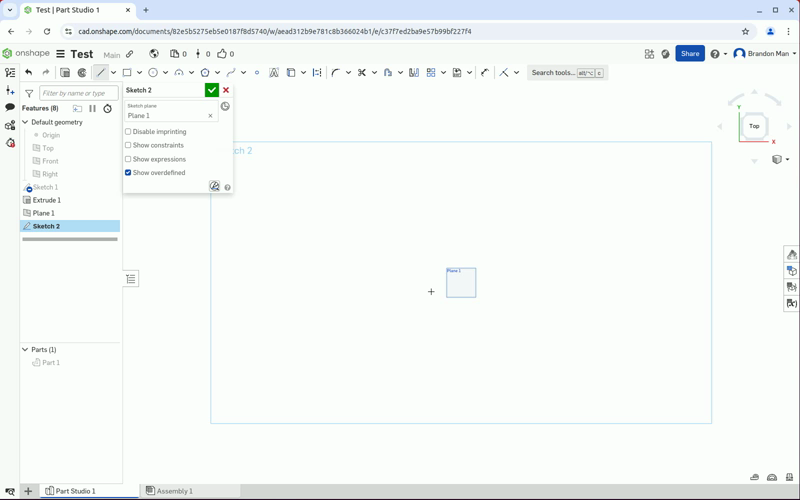
click(431, 291)
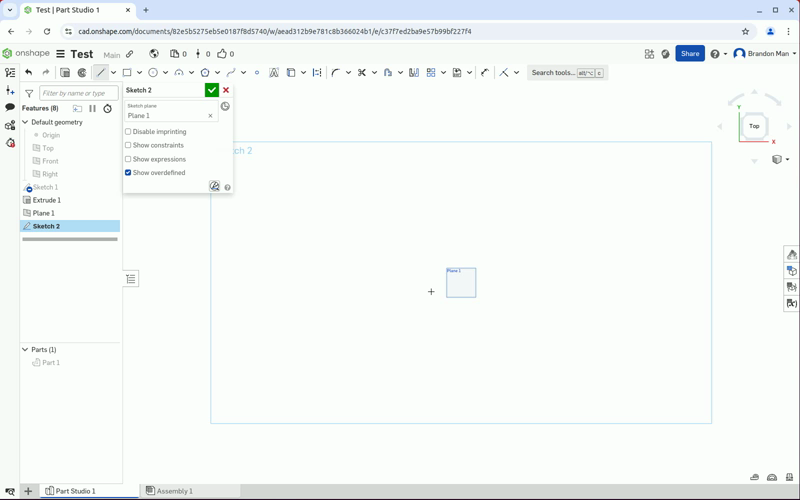
key_up(shift)
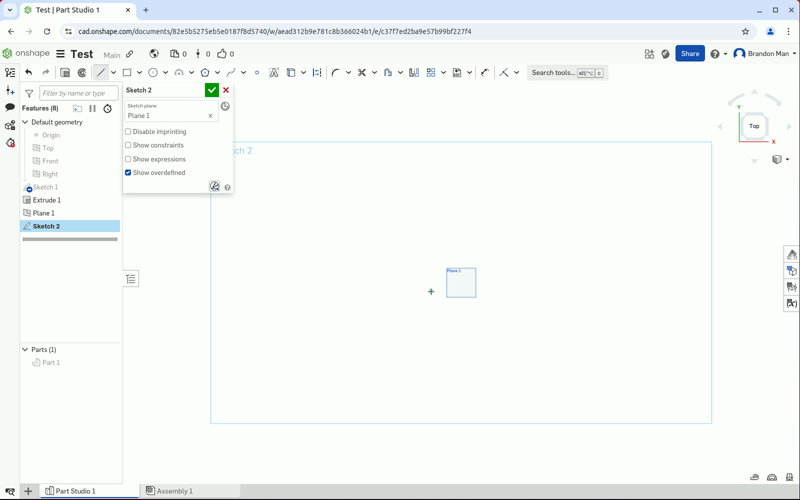
key_down(shift)
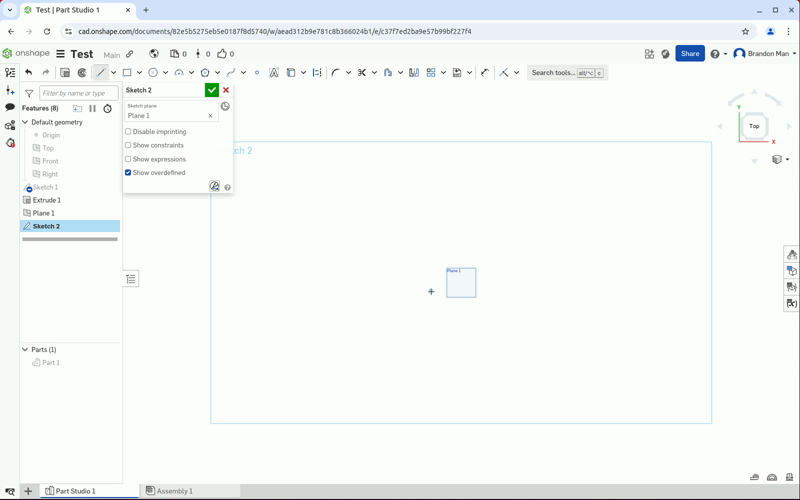
mouse_move(461, 291)
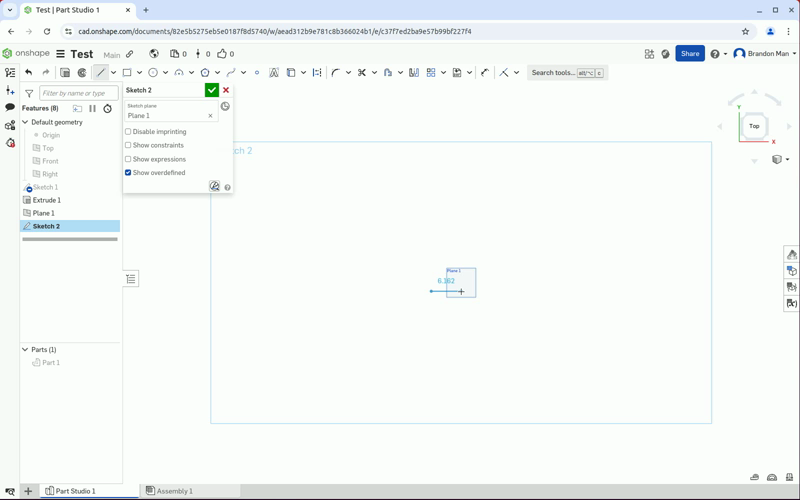
mouse_move(490, 291)
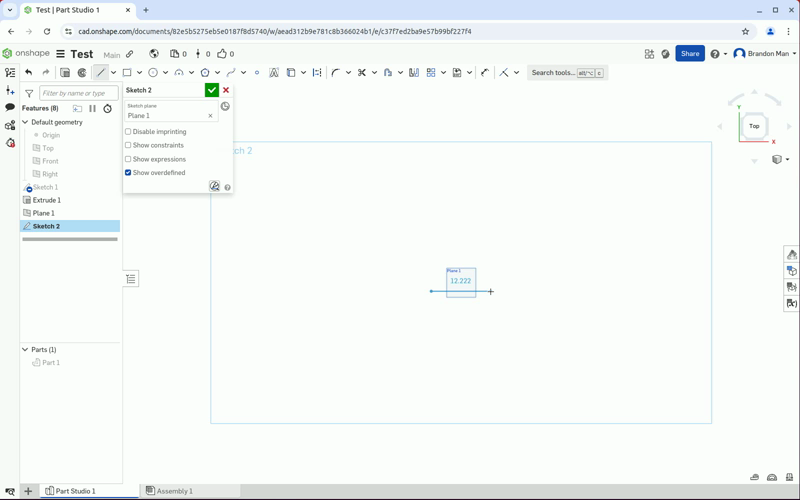
click(490, 291)
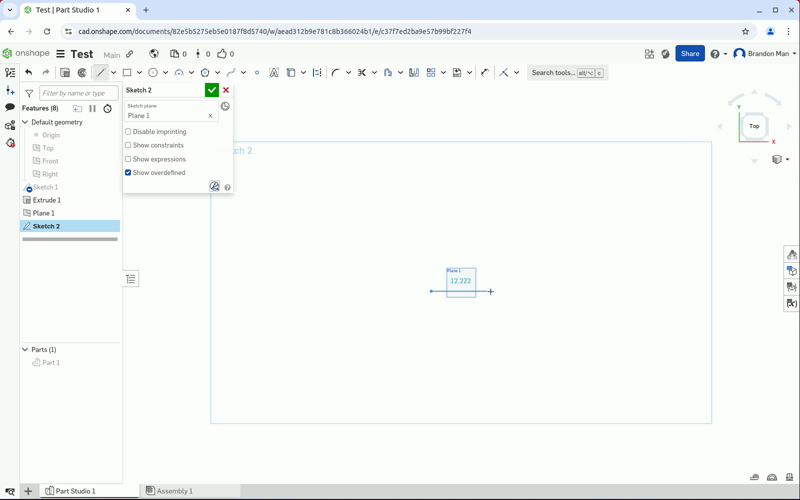
key_up(shift)
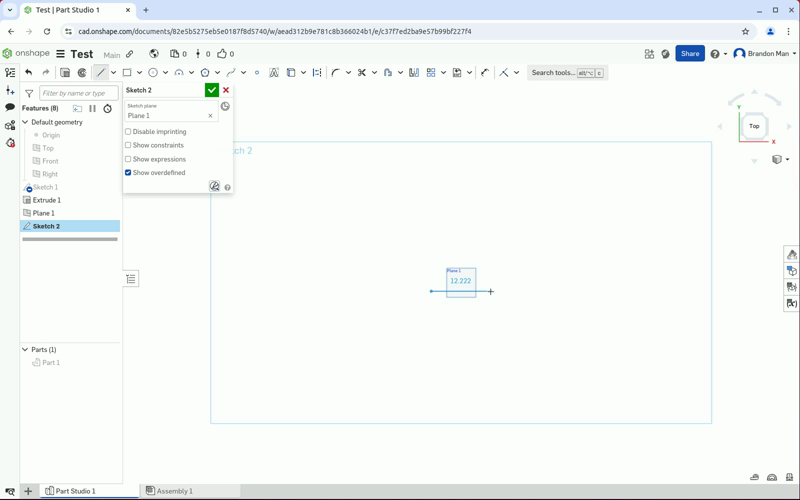
key_down(shift)
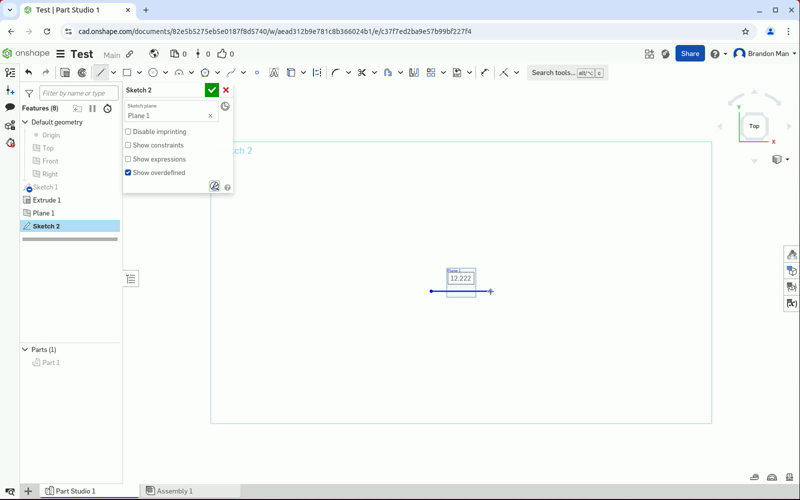
mouse_move(520, 291)
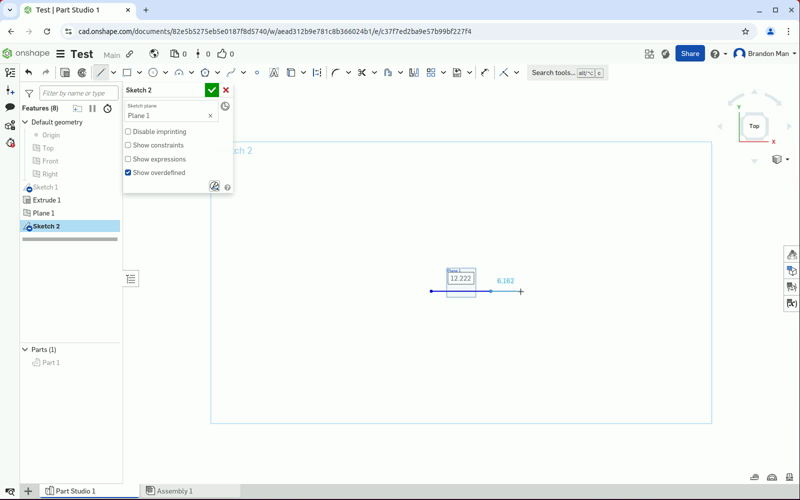
mouse_move(490, 274)
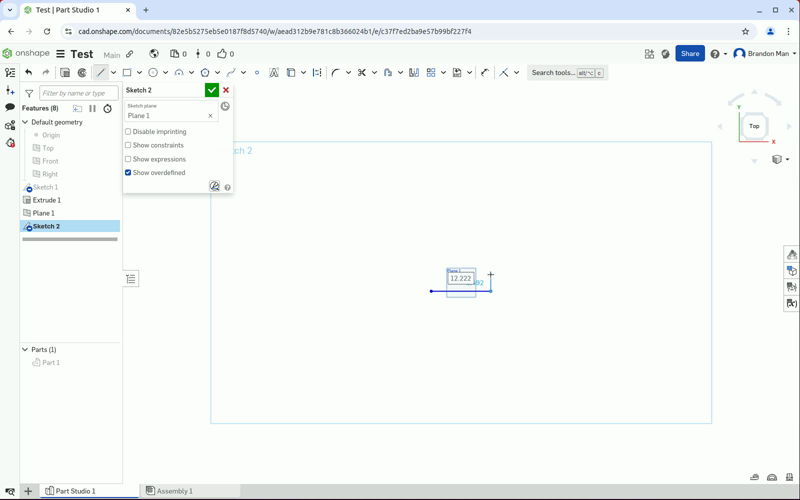
click(490, 274)
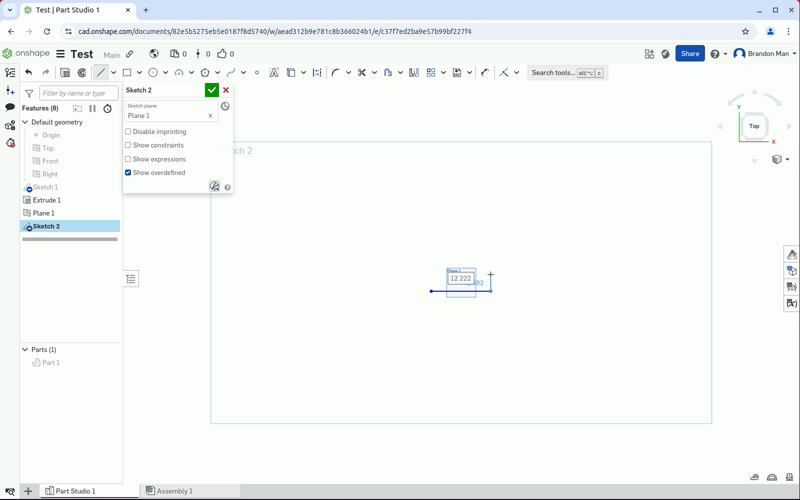
key_up(shift)
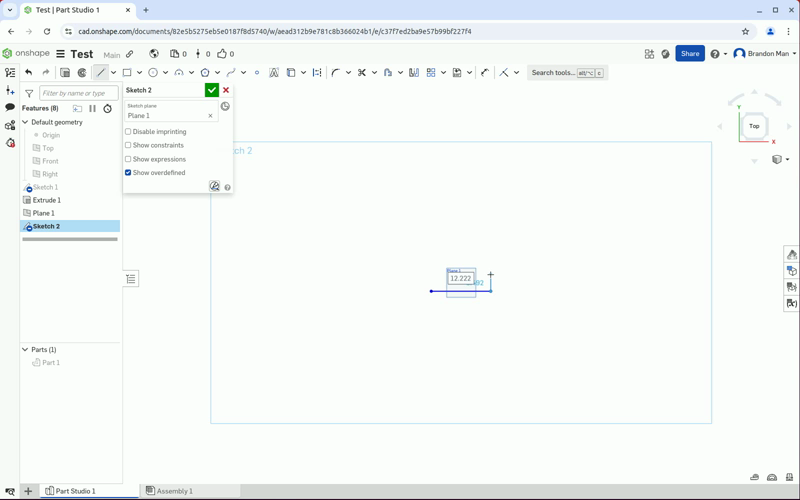
key_down(shift)
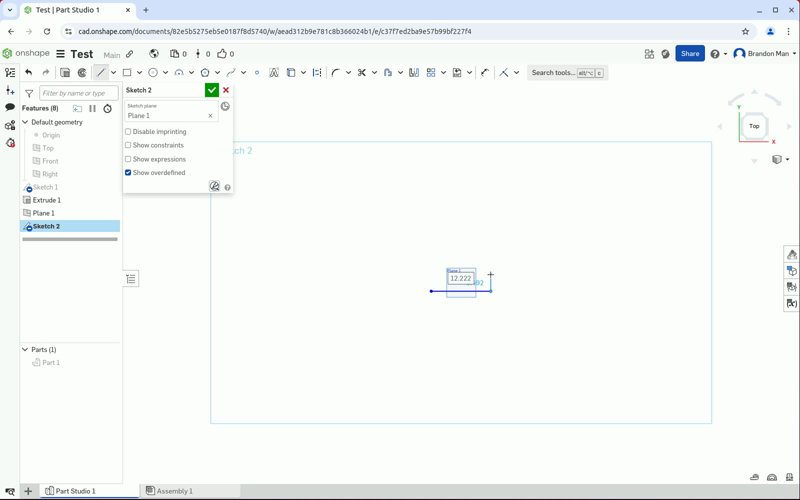
mouse_move(520, 274)
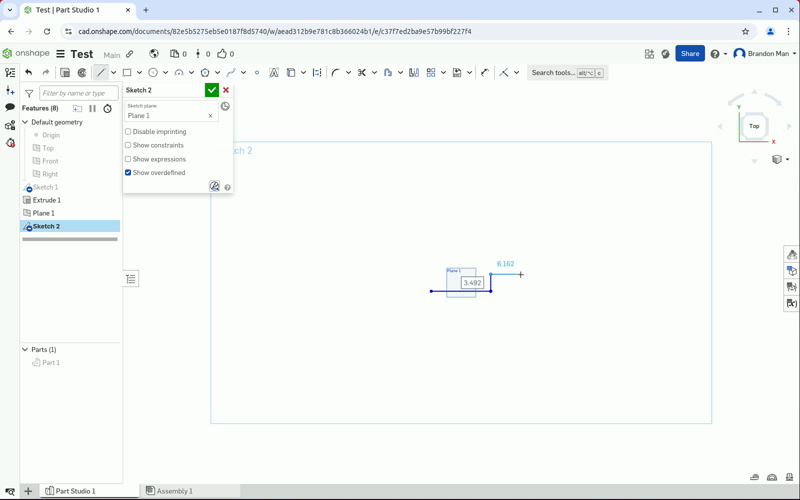
mouse_move(431, 274)
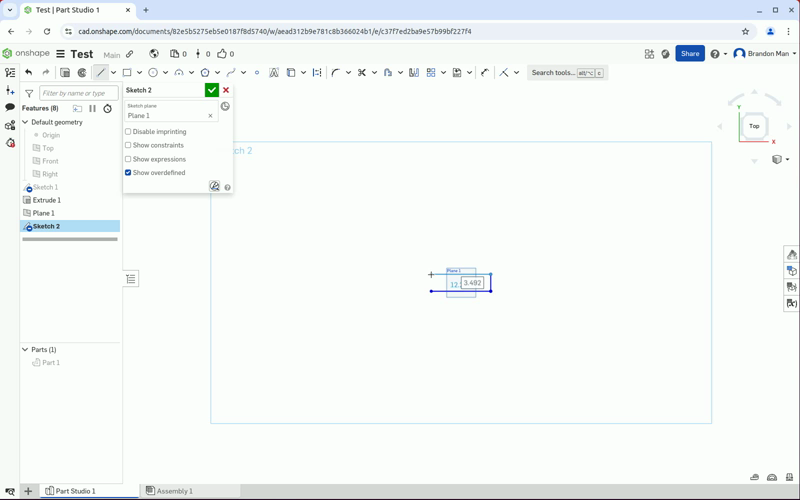
click(431, 274)
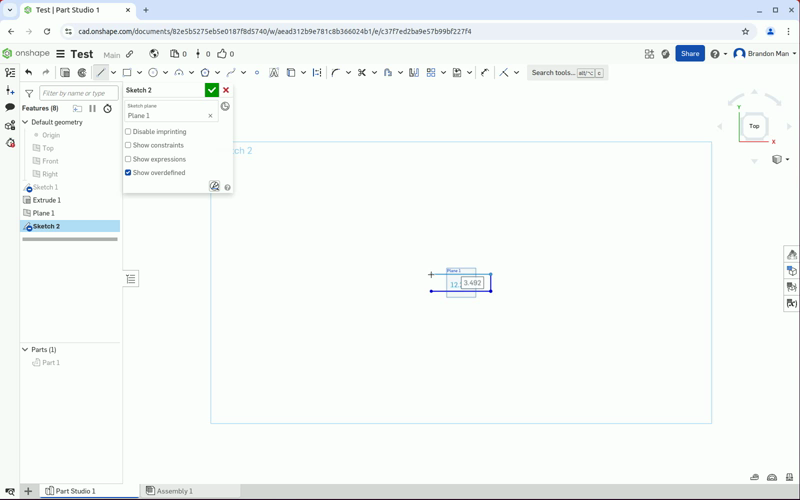
key_up(shift)
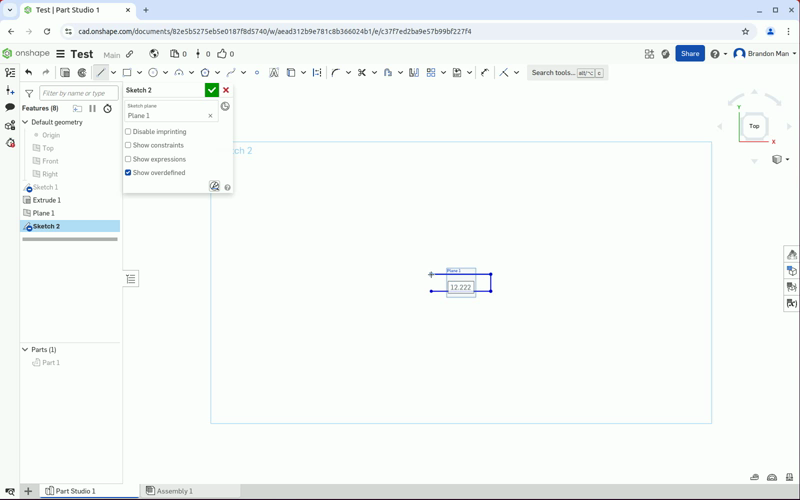
mouse_move(461, 274)
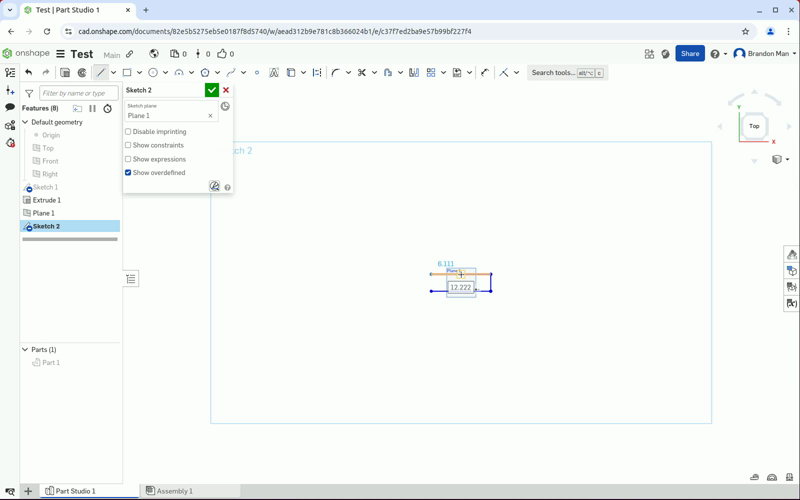
key_down(shift)
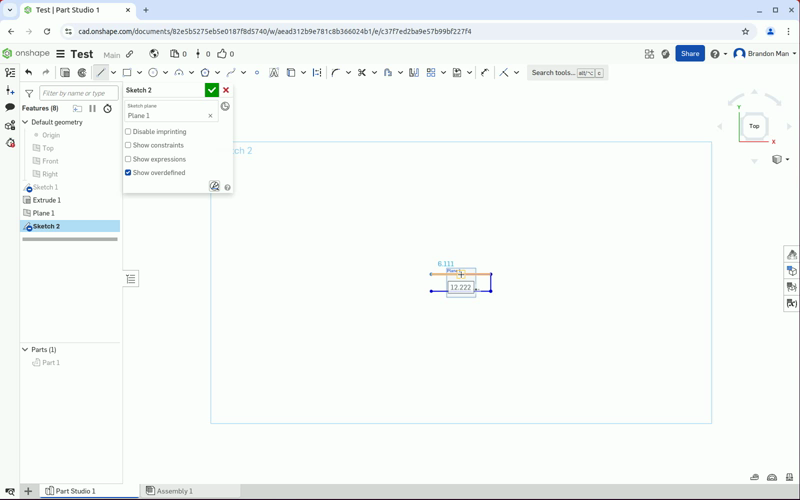
mouse_move(431, 291)
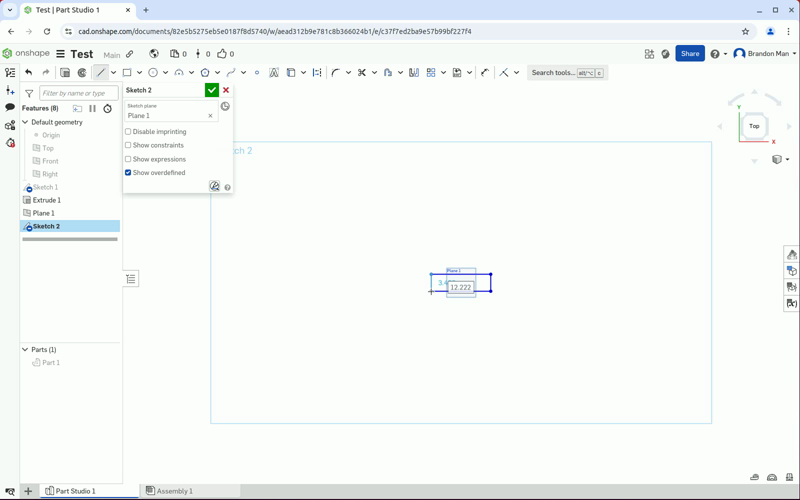
key_up(shift)
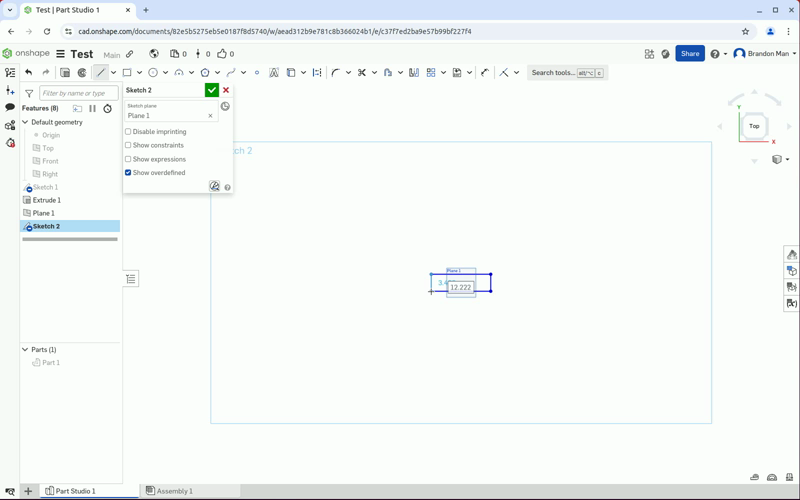
click(431, 291)
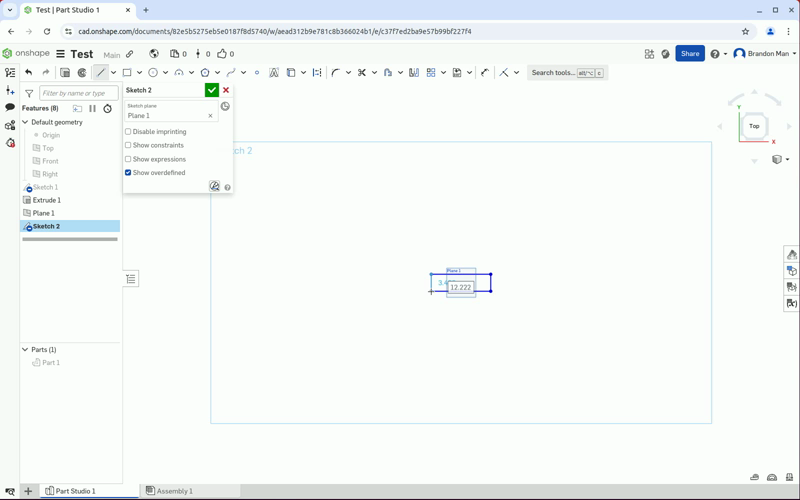
key(esc)
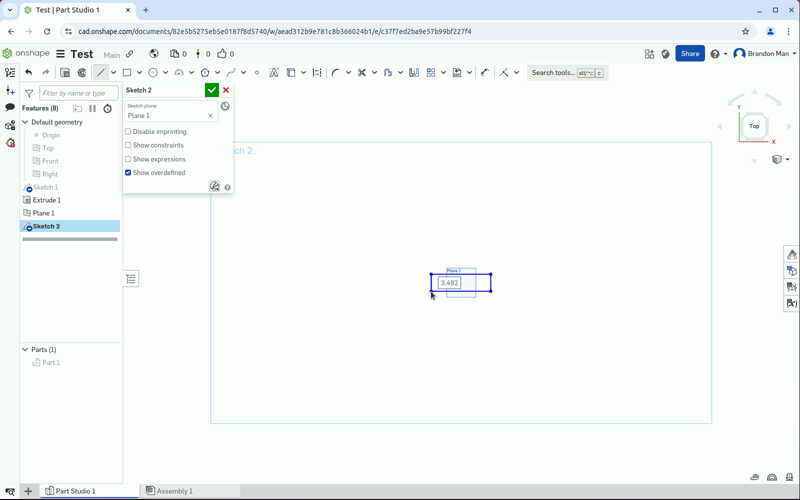
key(c)
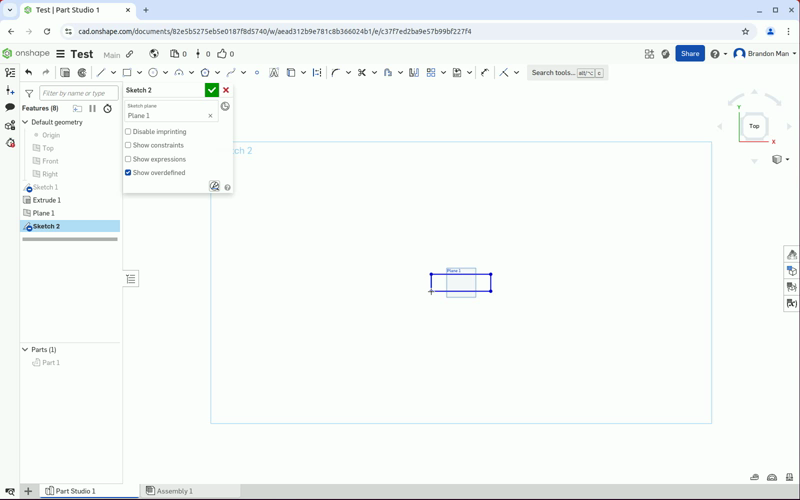
key_down(shift)
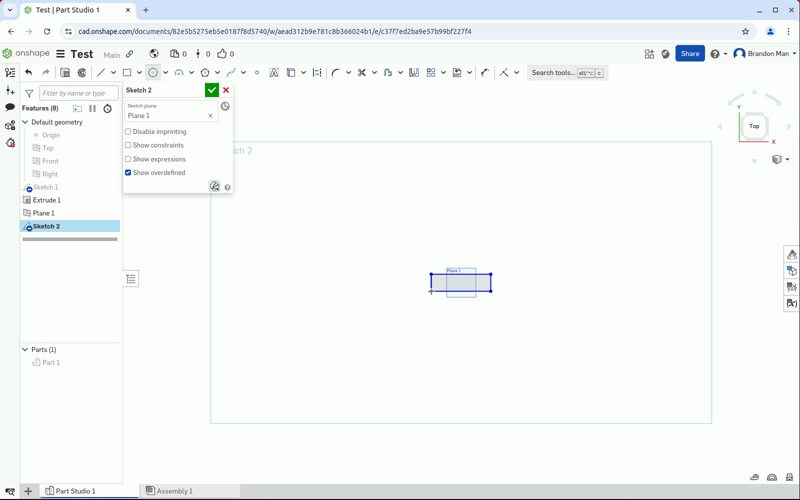
mouse_move(441, 282)
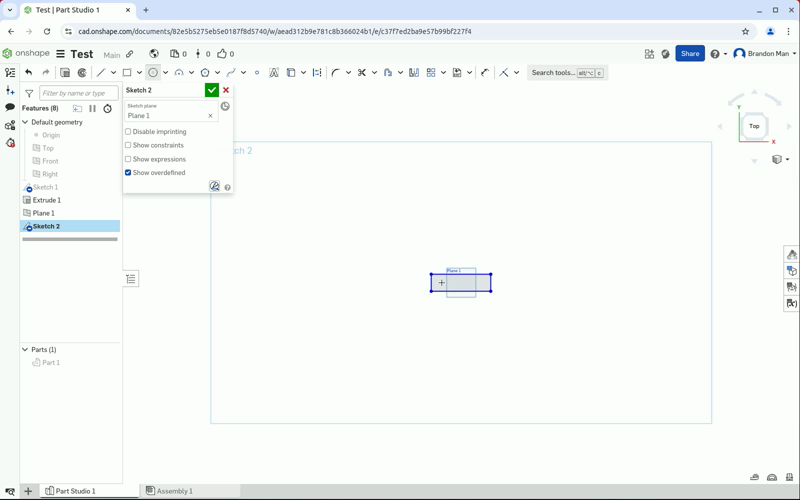
click(441, 282)
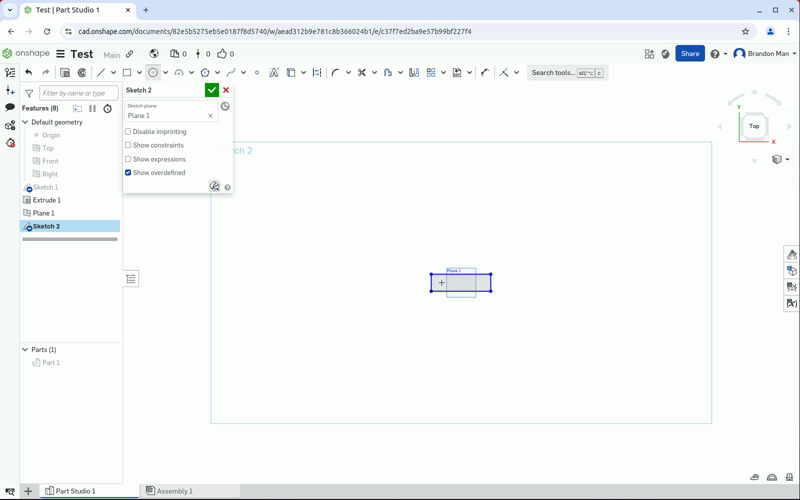
key_up(shift)
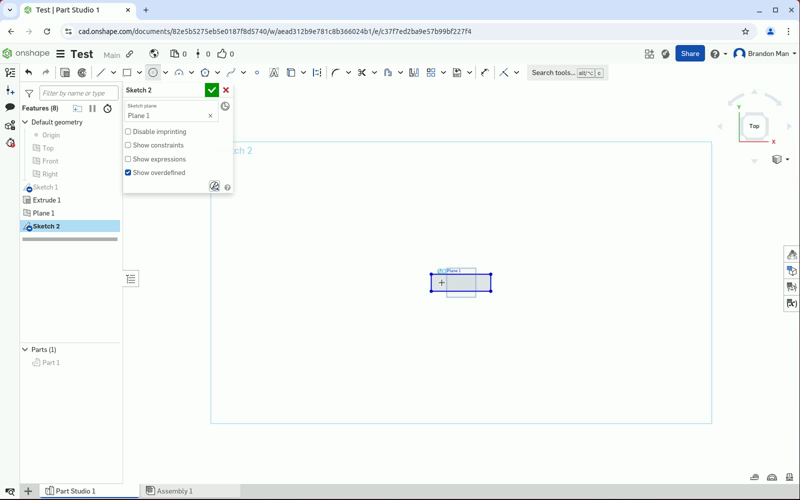
mouse_move(446, 282)
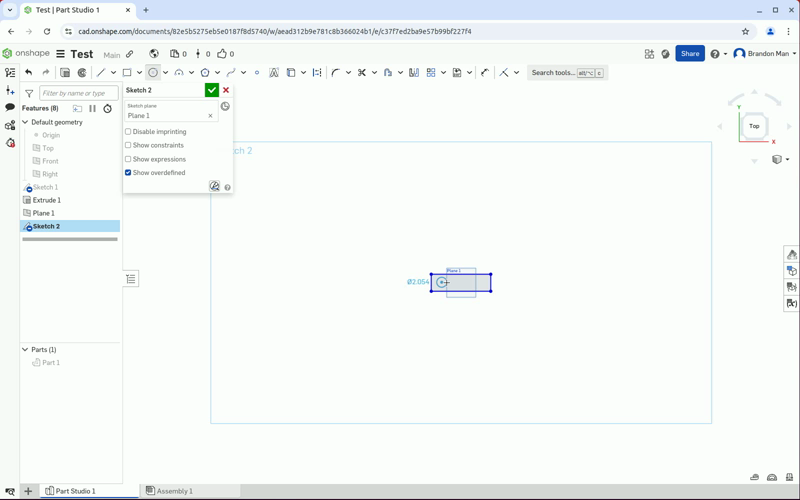
click(446, 282)
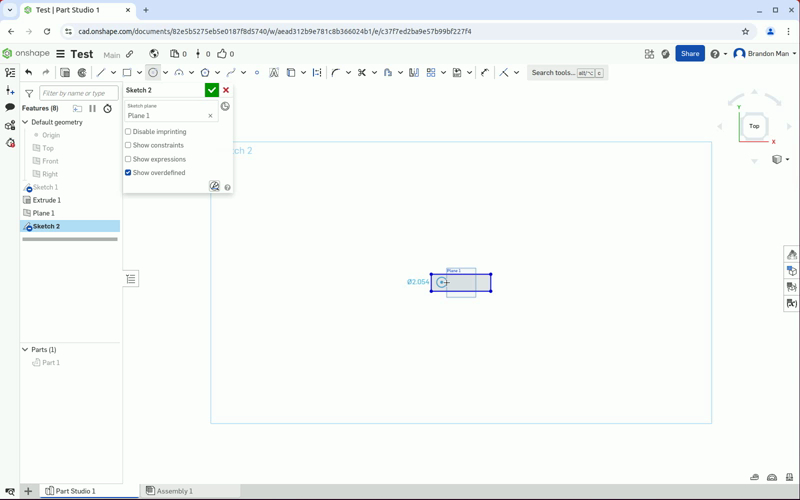
key(esc)
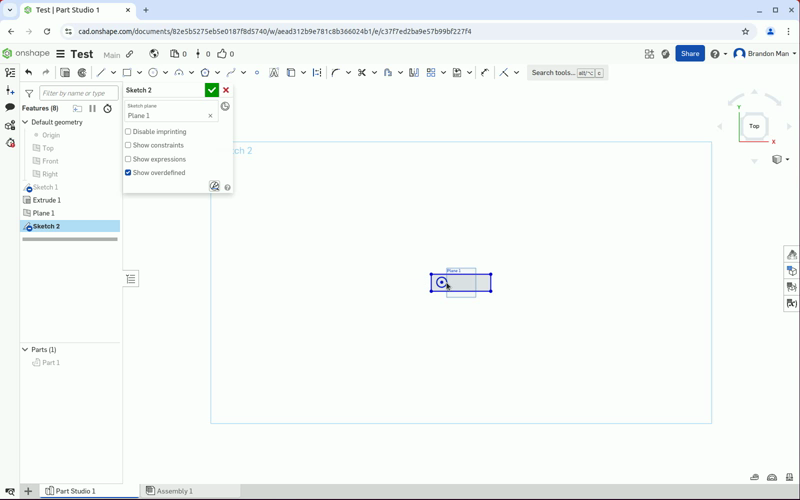
key(c)
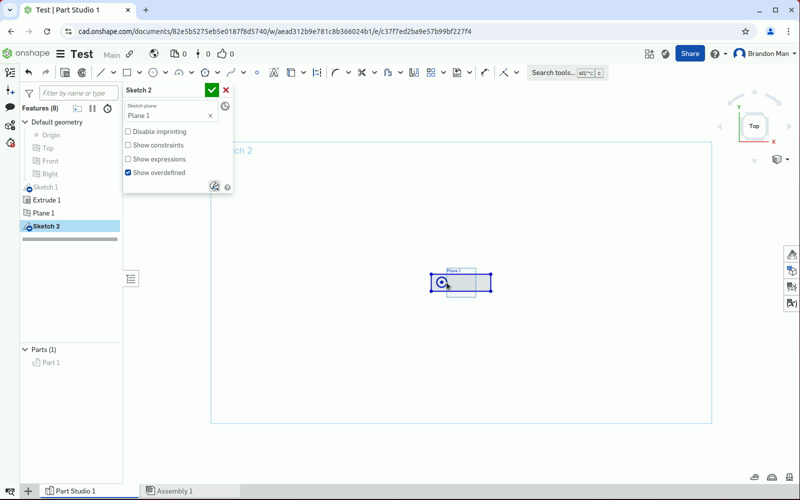
key_down(shift)
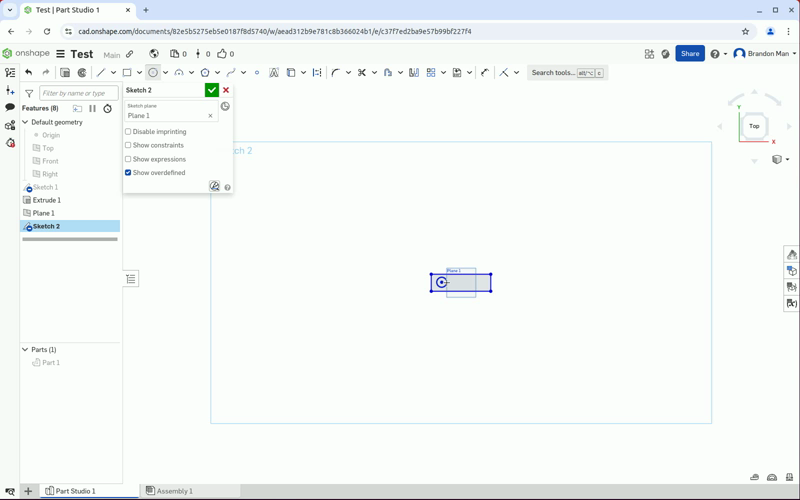
mouse_move(480, 282)
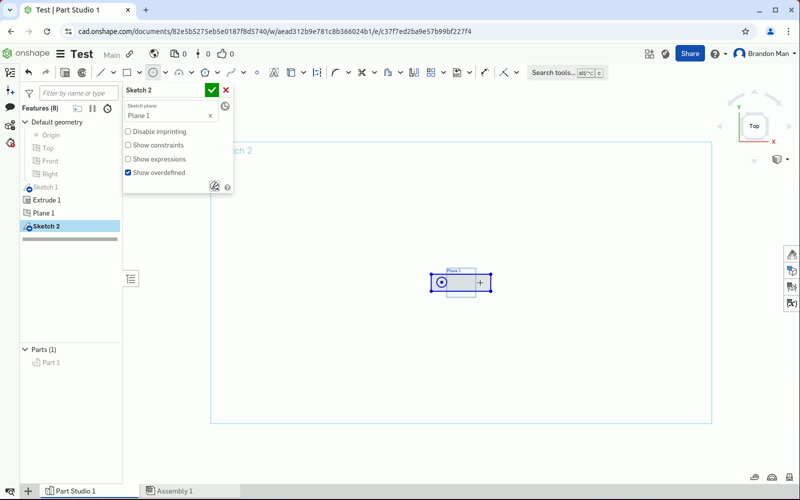
click(480, 282)
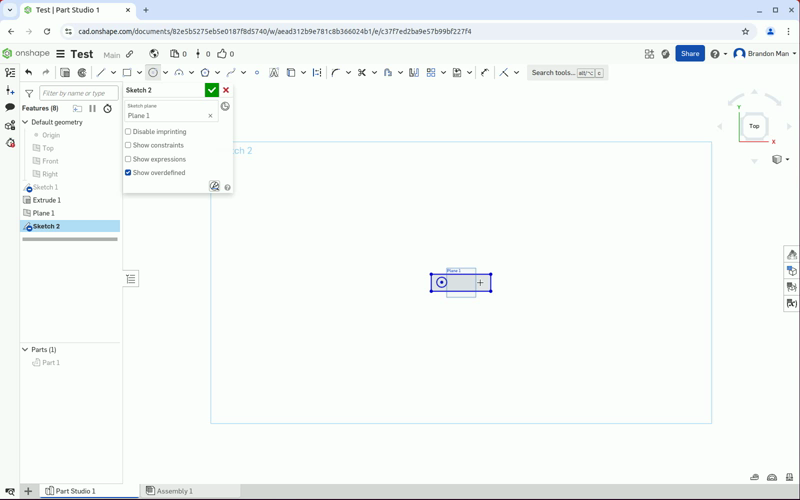
key_up(shift)
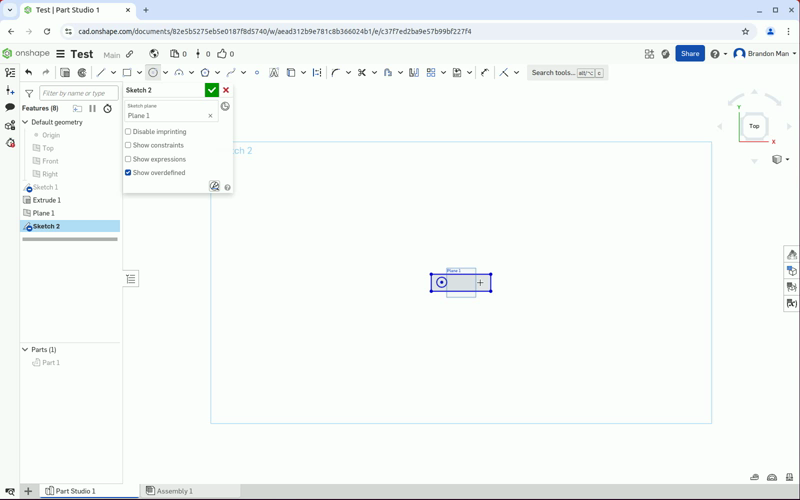
mouse_move(485, 282)
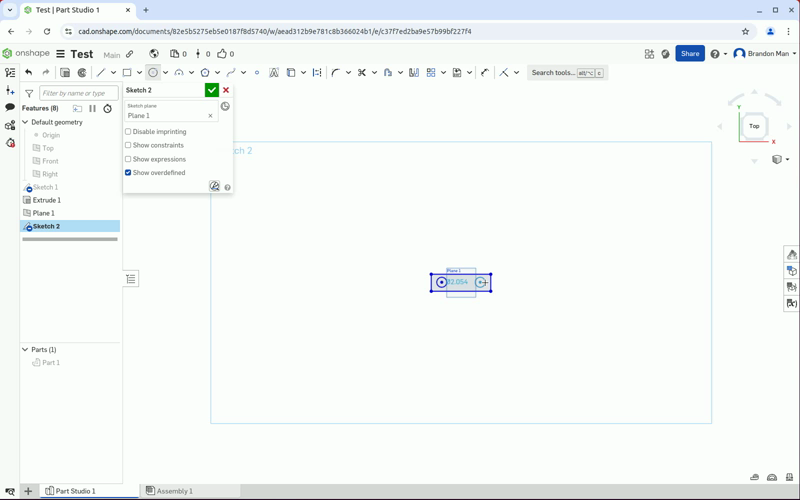
click(485, 282)
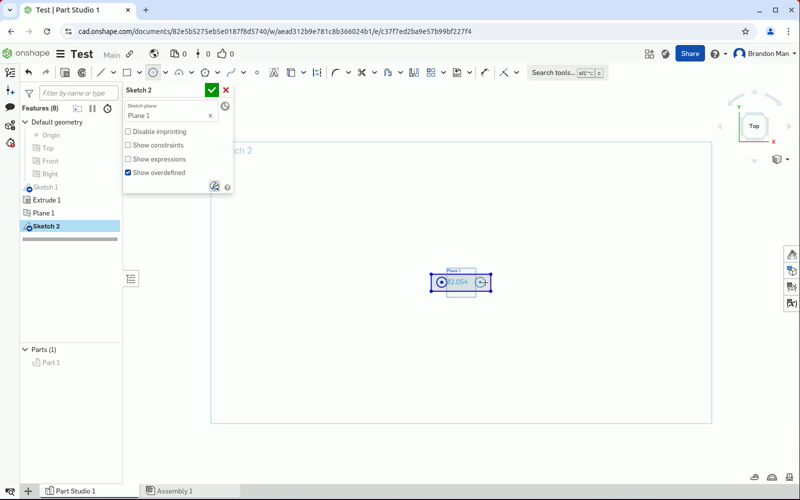
key(esc)
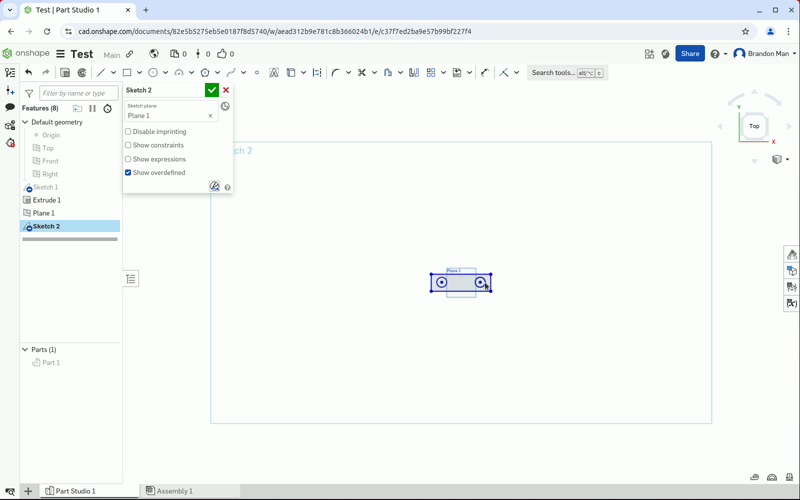
mouse_move(437, 287)
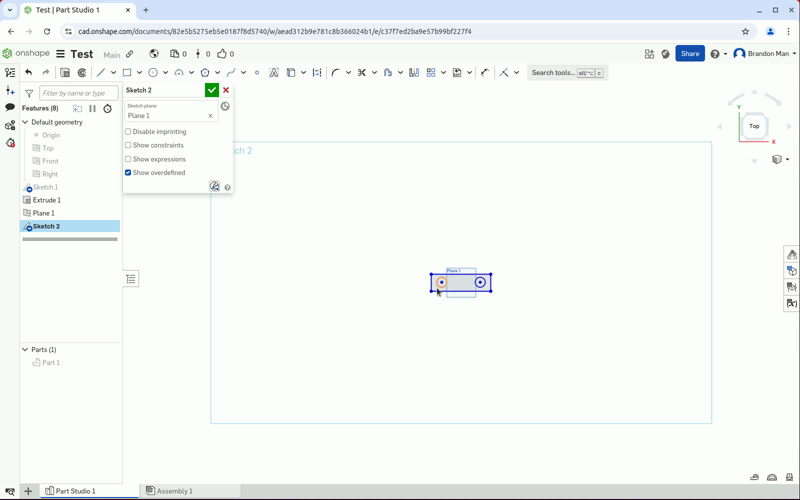
scroll(6)
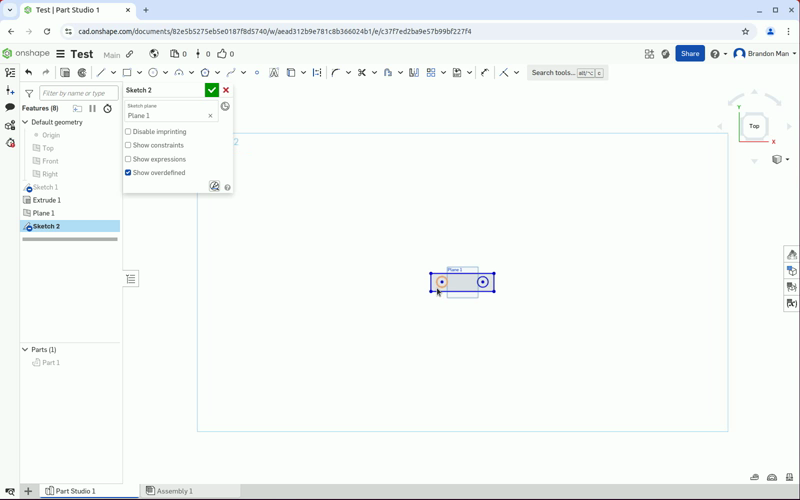
scroll(6)
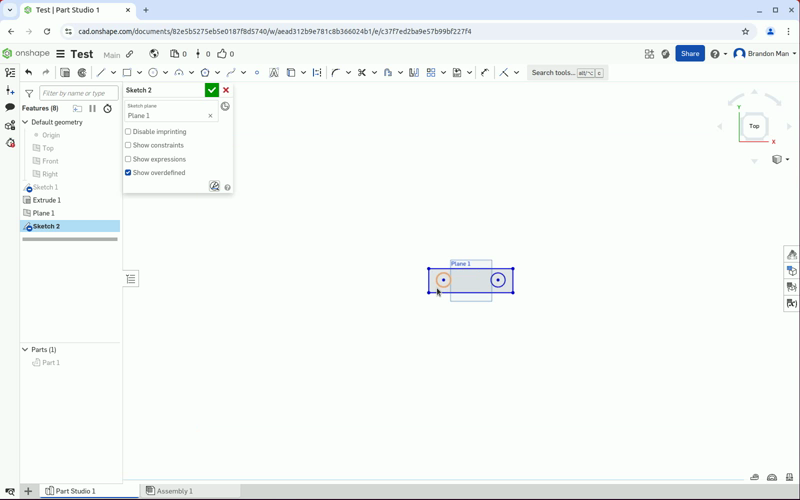
scroll(6)
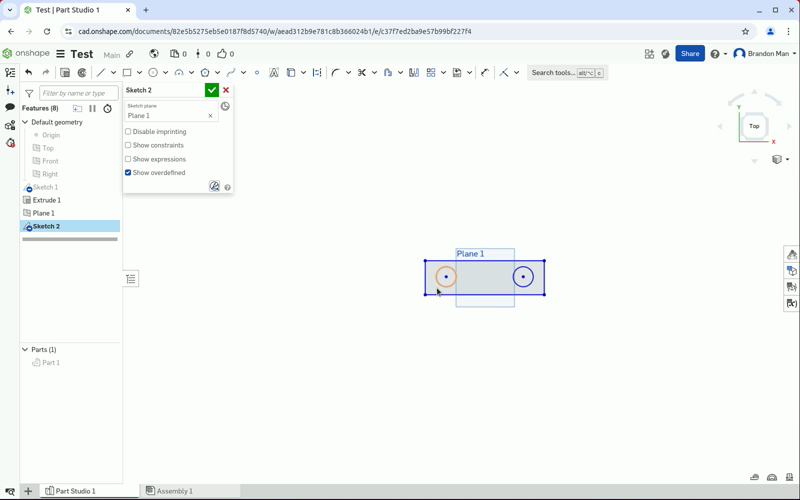
scroll(6)
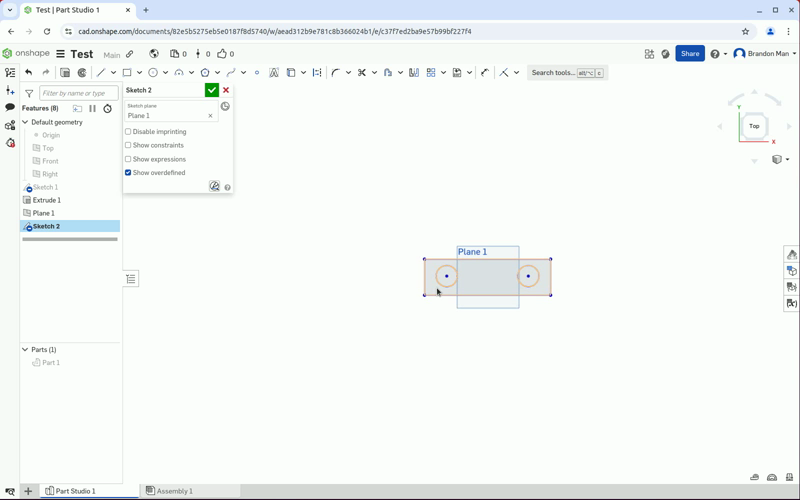
scroll(6)
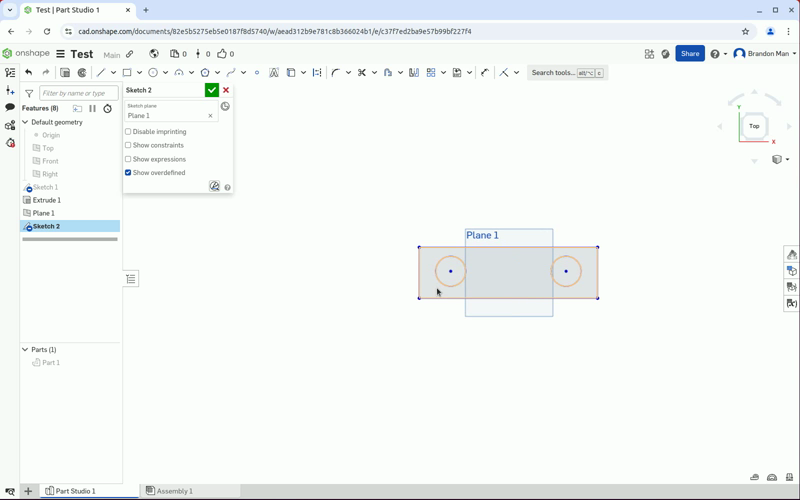
scroll(6)
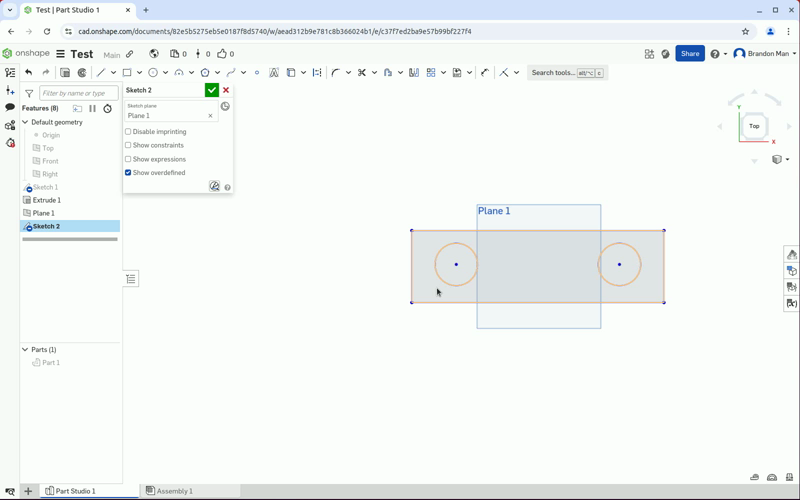
scroll(6)
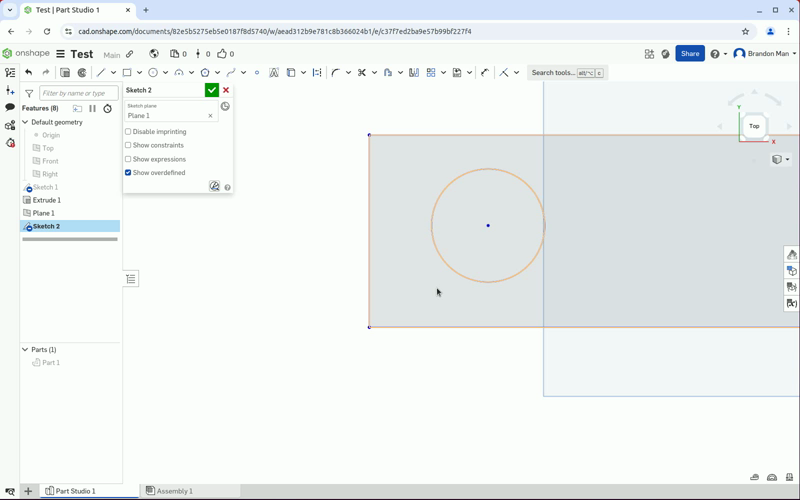
click(437, 287)
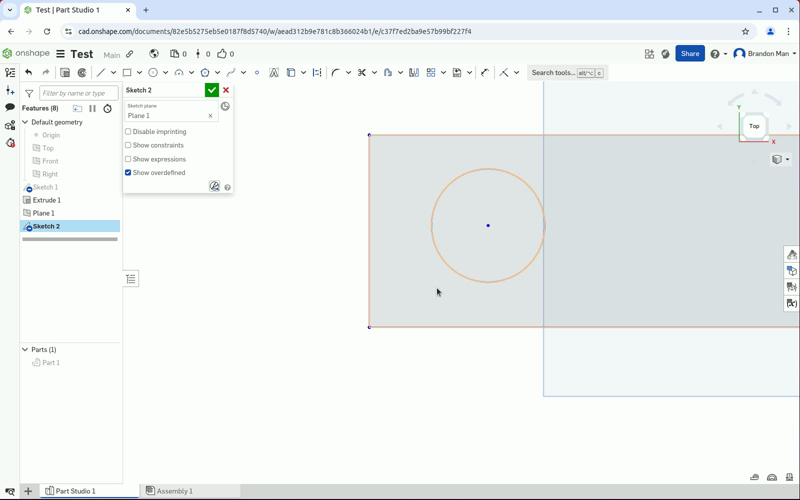
scroll(-6)
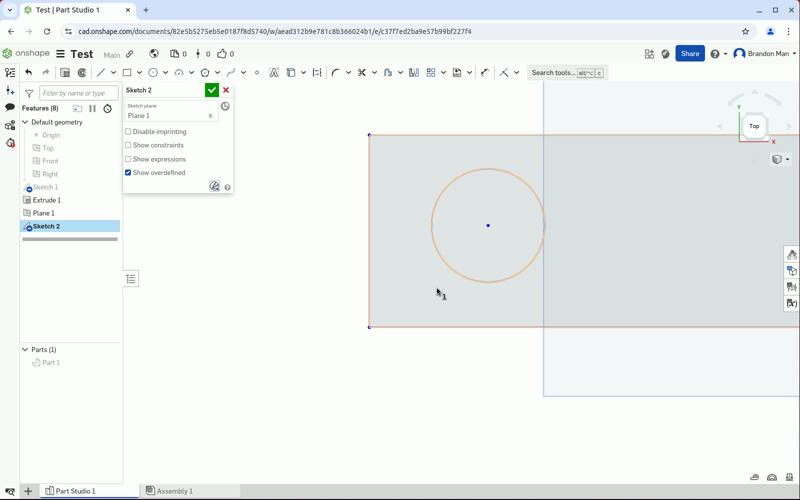
scroll(-6)
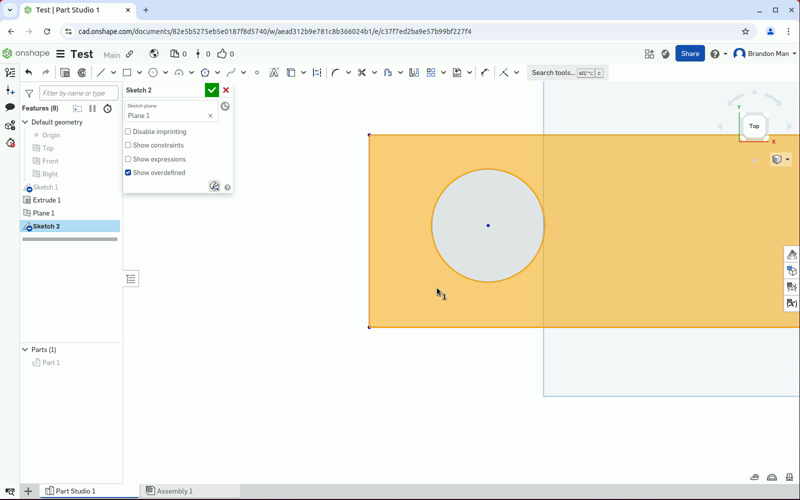
scroll(-6)
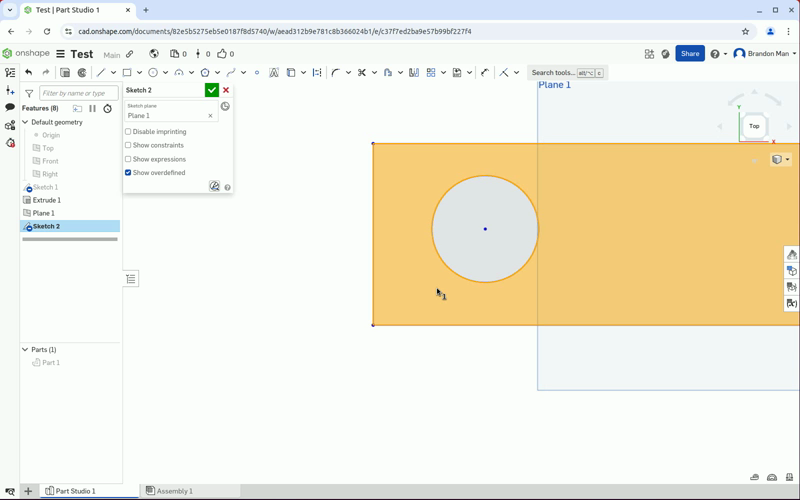
scroll(-6)
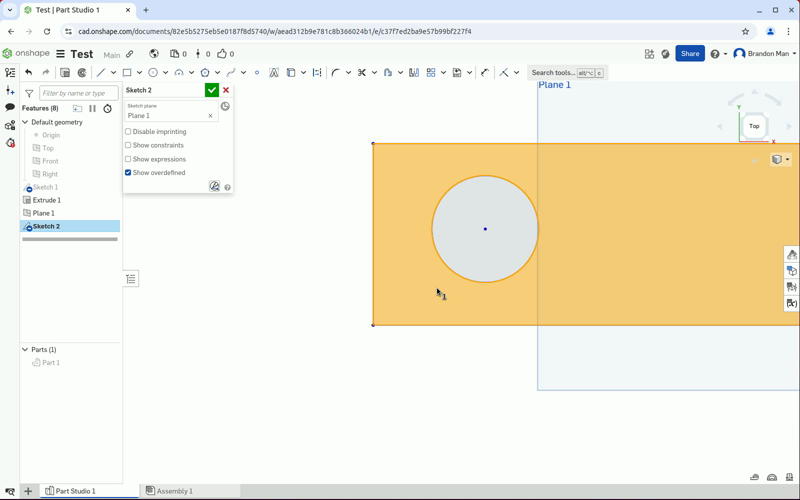
scroll(-6)
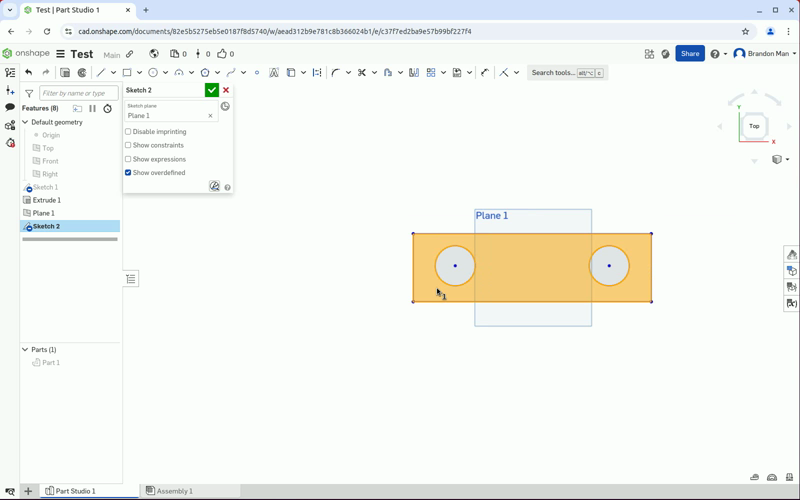
scroll(-6)
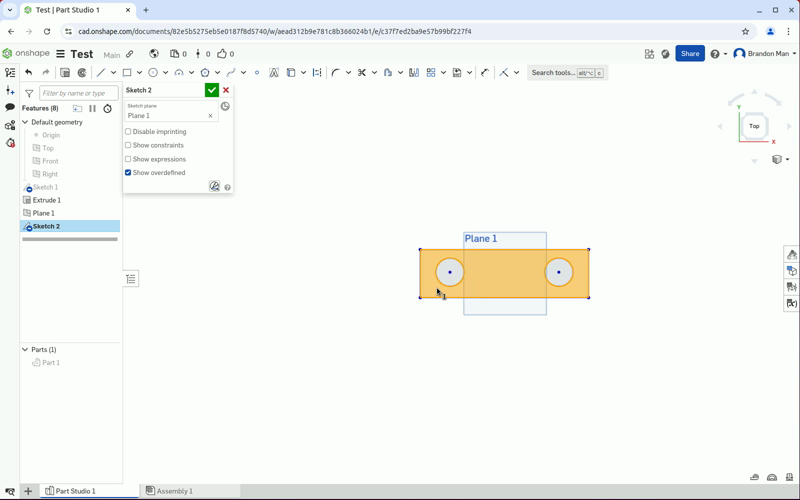
scroll(-6)
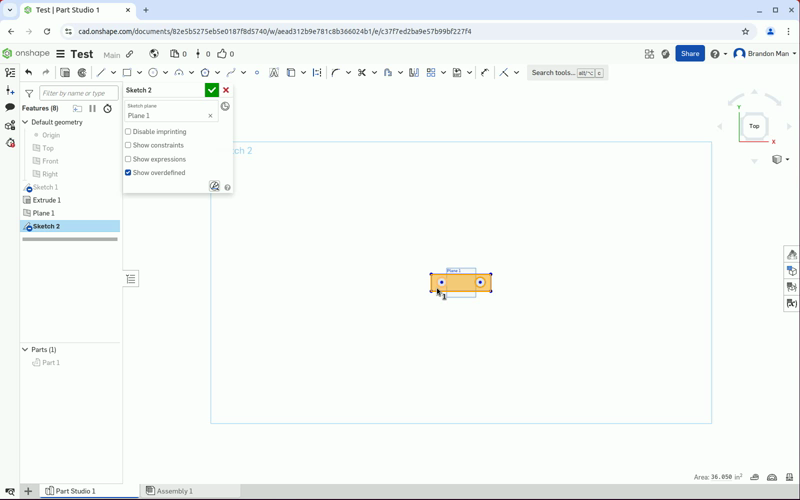
mouse_move(73, 352)
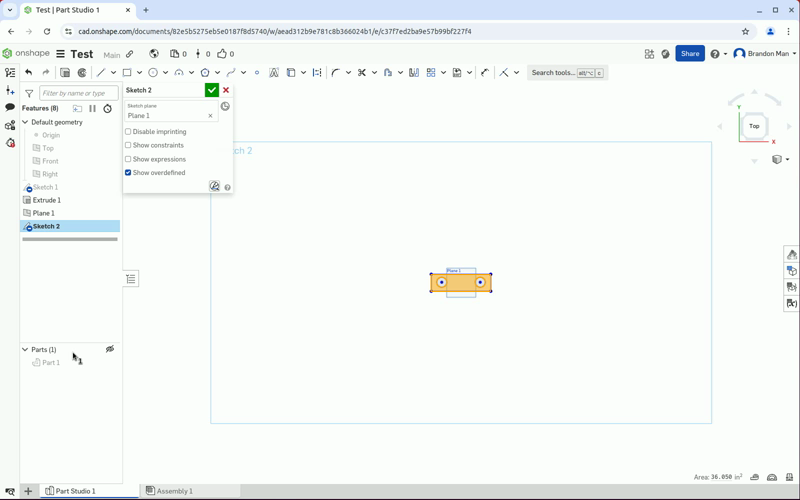
key(shift+y)
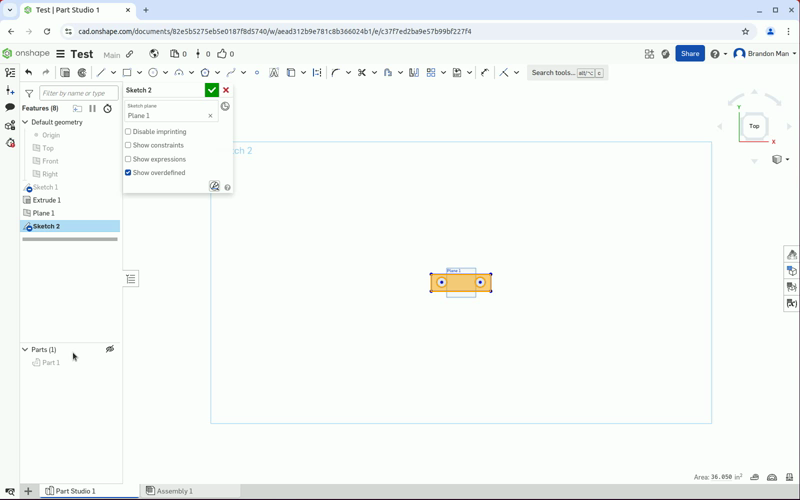
key(shift+e)
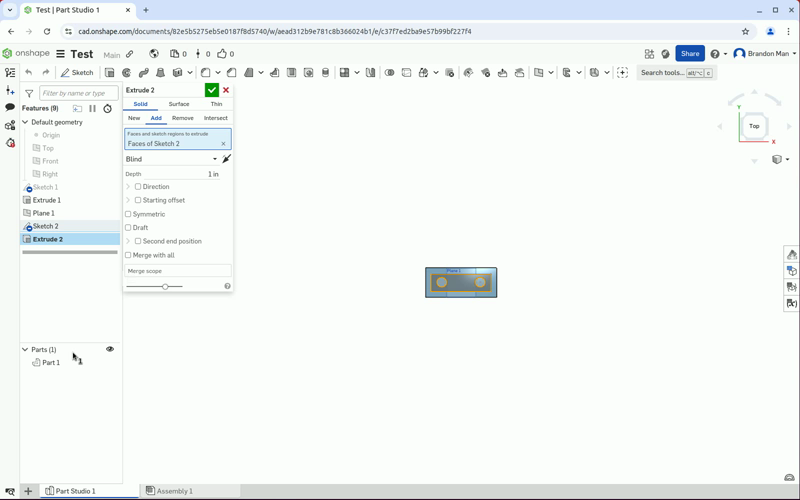
mouse_move(143, 106)
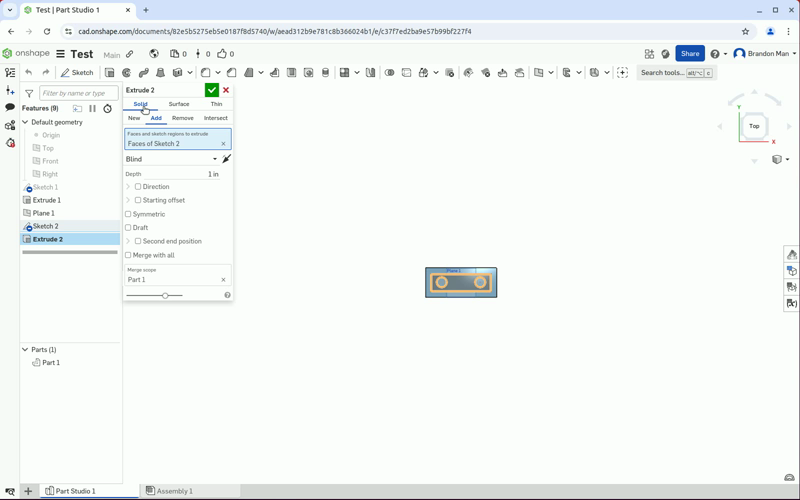
click(143, 106)
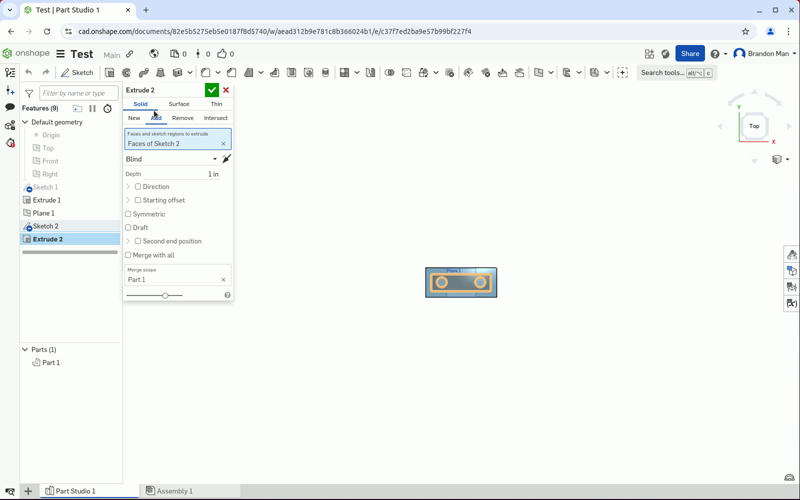
mouse_move(186, 120)
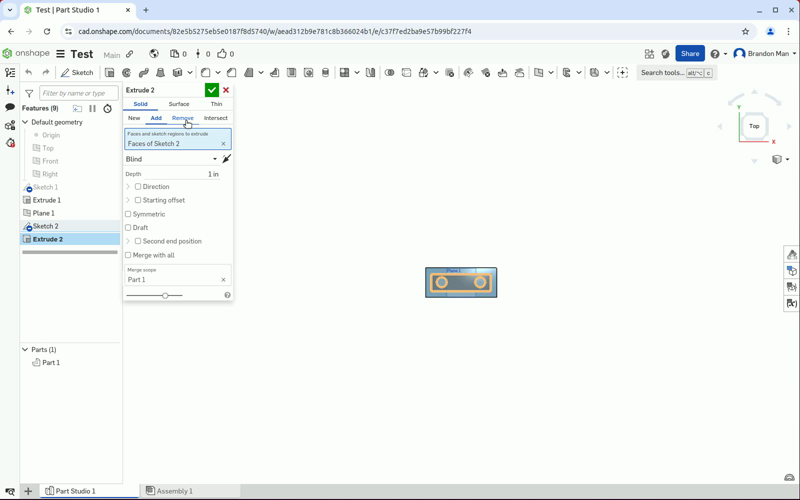
click(186, 120)
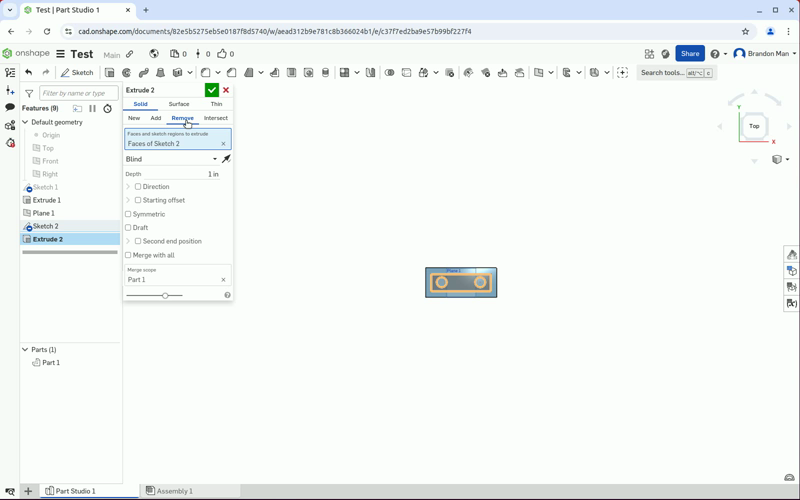
key(tab, 4)
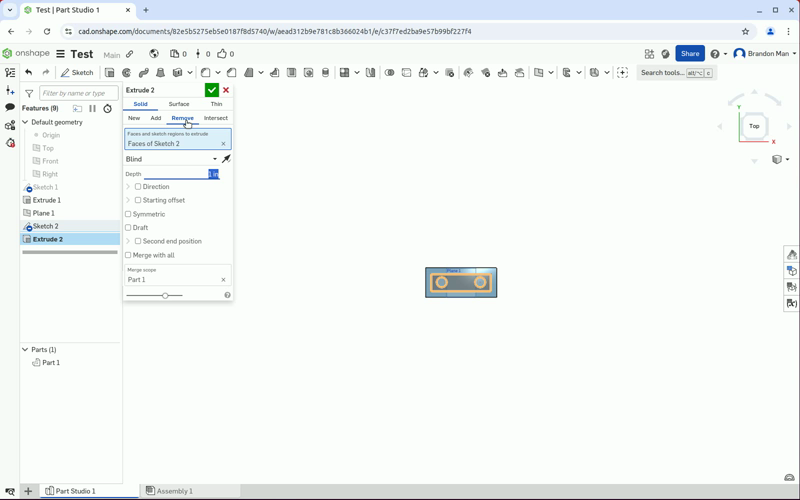
text(0.241)
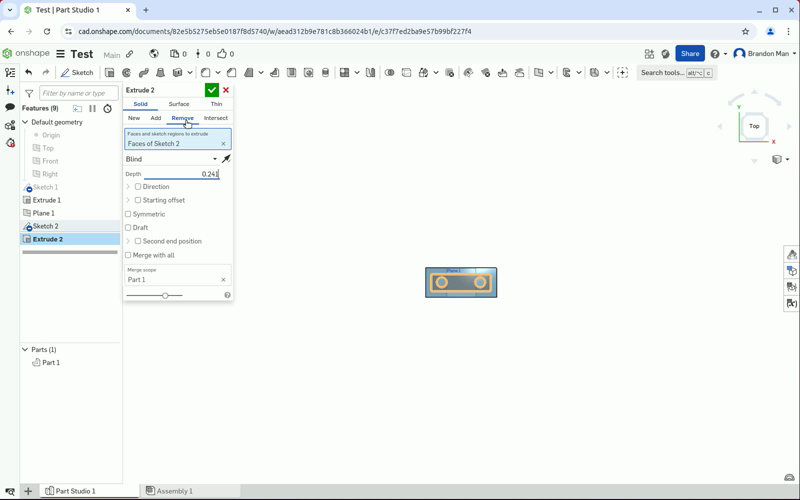
key(tab, 6)
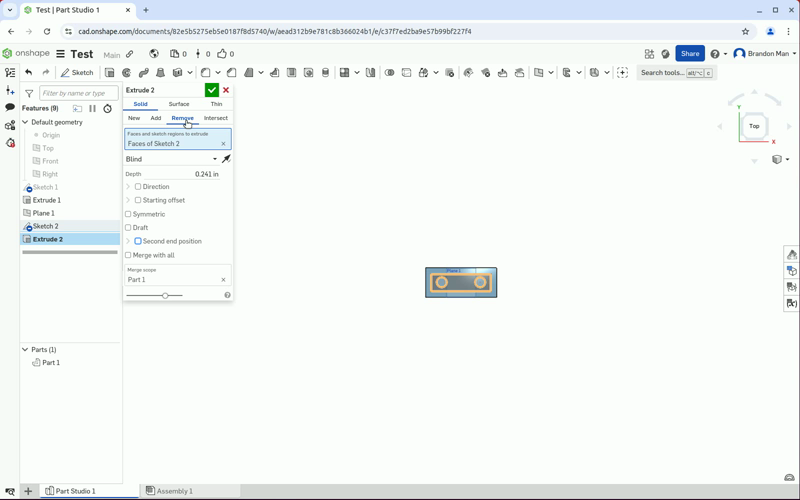
key(space)
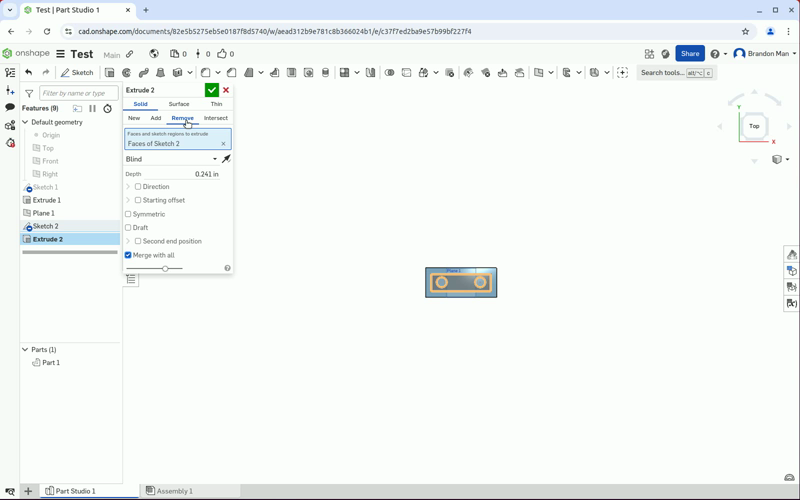
key(enter)
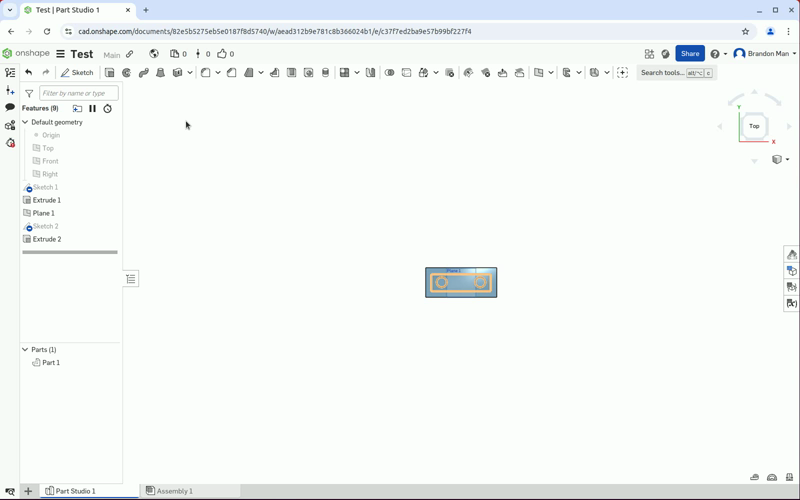
key(shift+h)
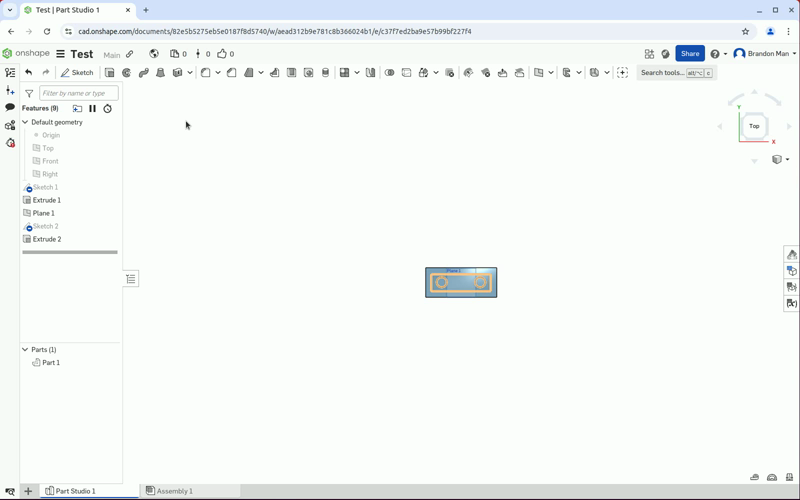
key(shift+h)
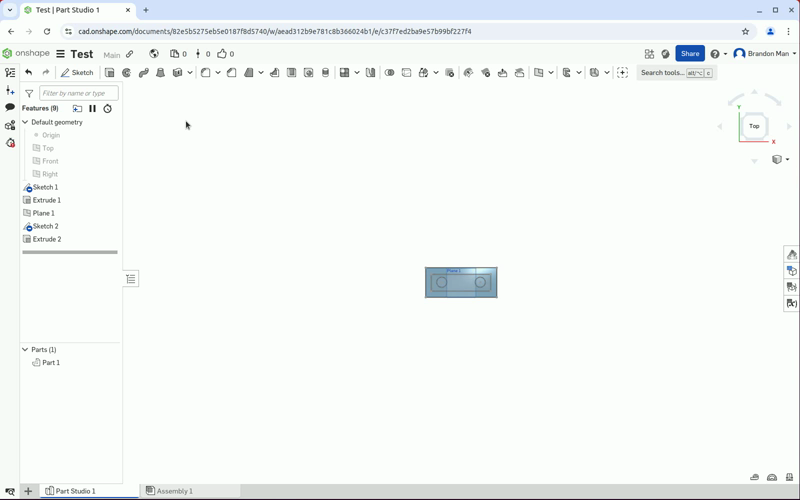
key(shift+7)
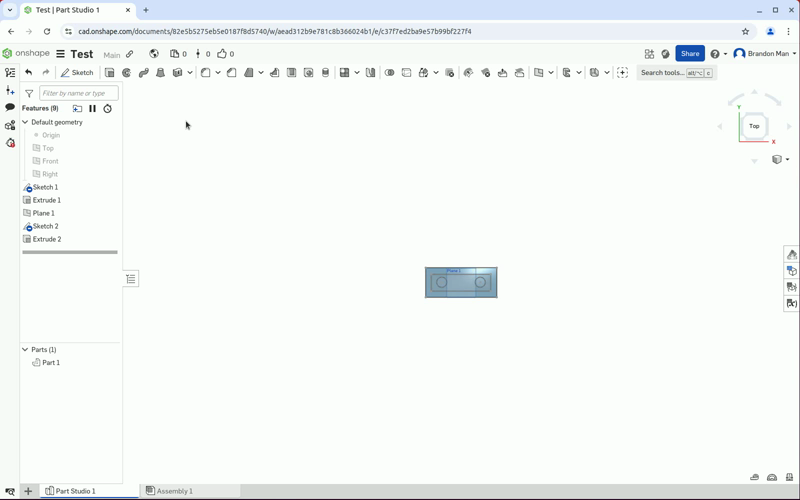
key(up, 3)
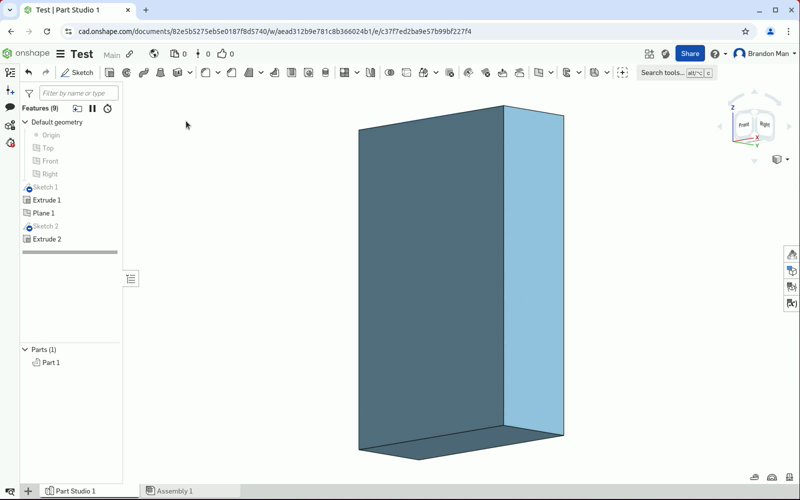
key(left, 3)
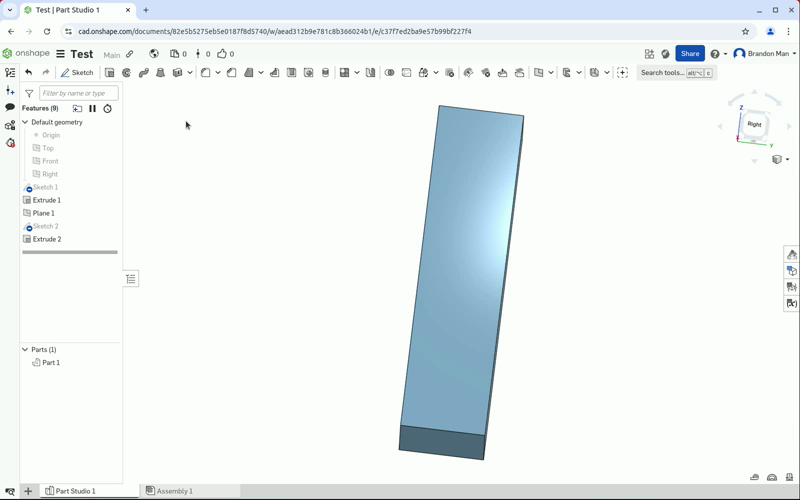
key(right, 3)
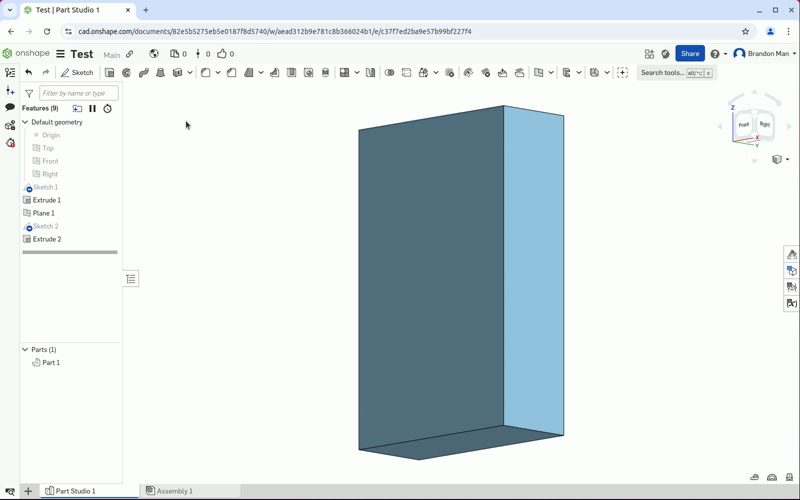
key(down, 3)
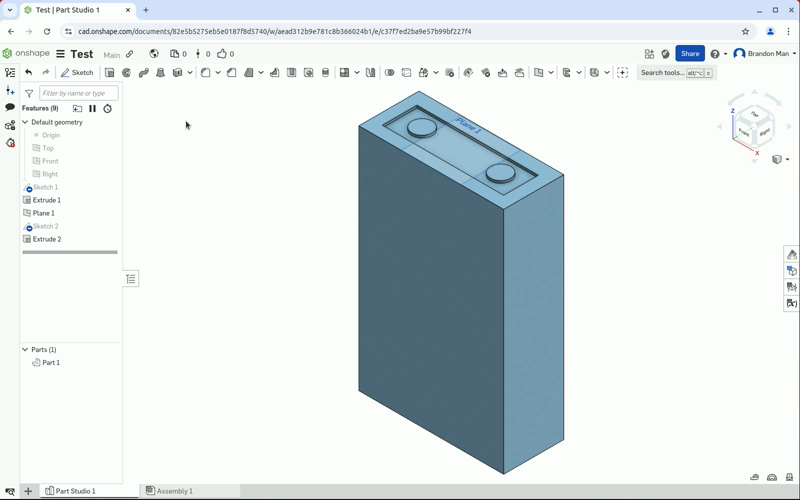
mouse_move(73, 189)
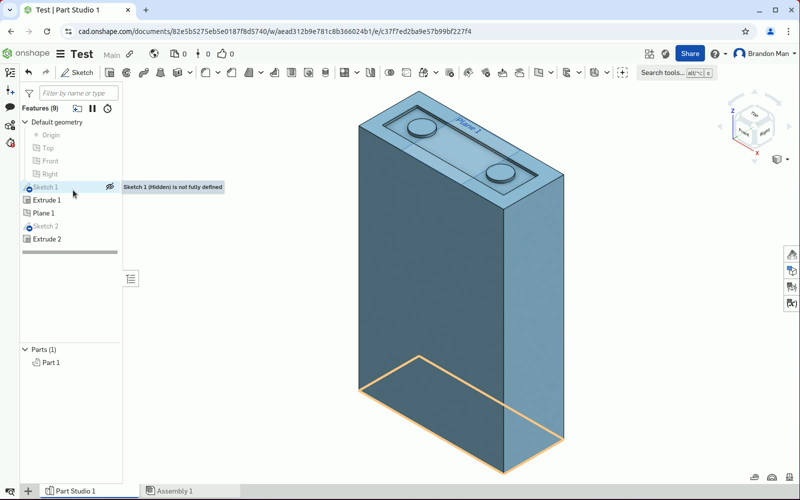
click(73, 189)